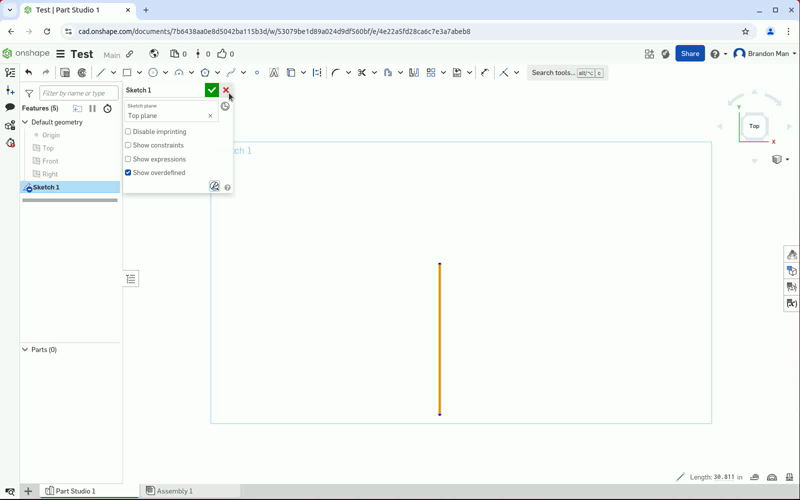
key(shift+h)
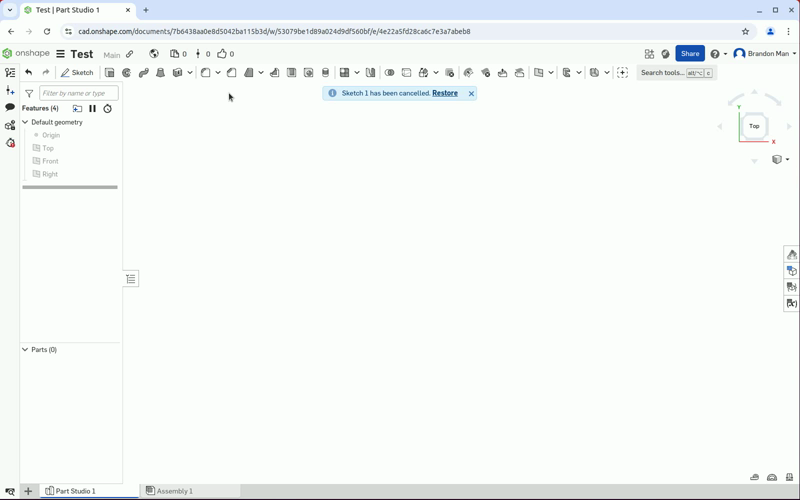
mouse_move(73, 352)
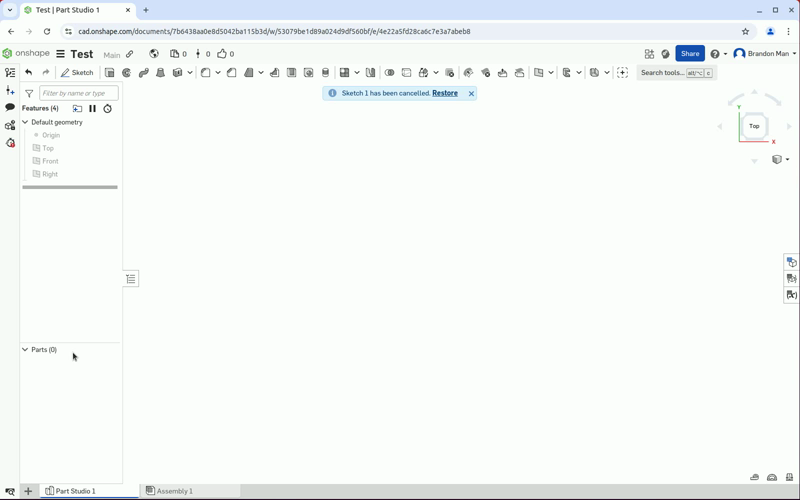
key(y)
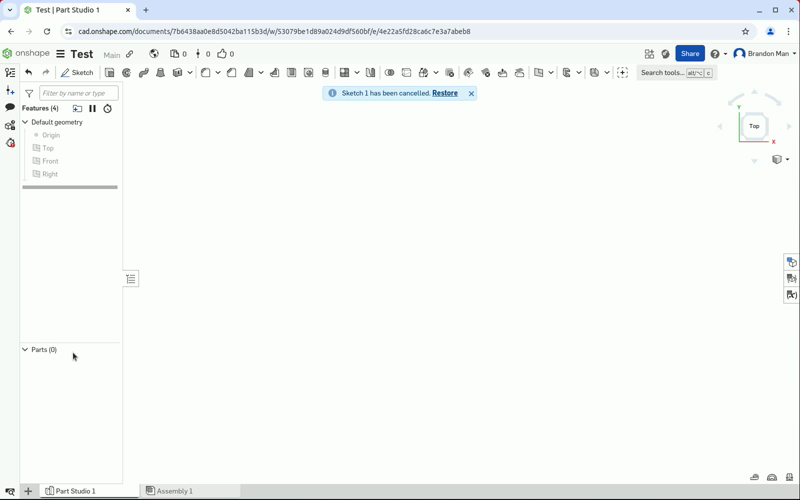
key(shift+p)
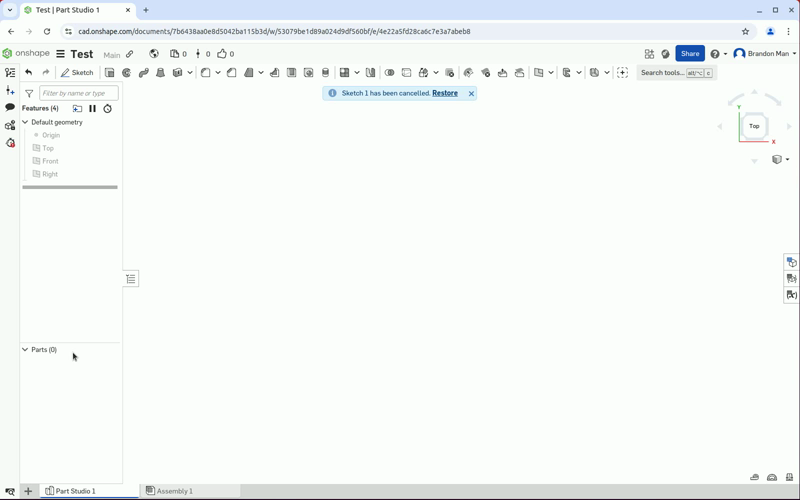
key(space)
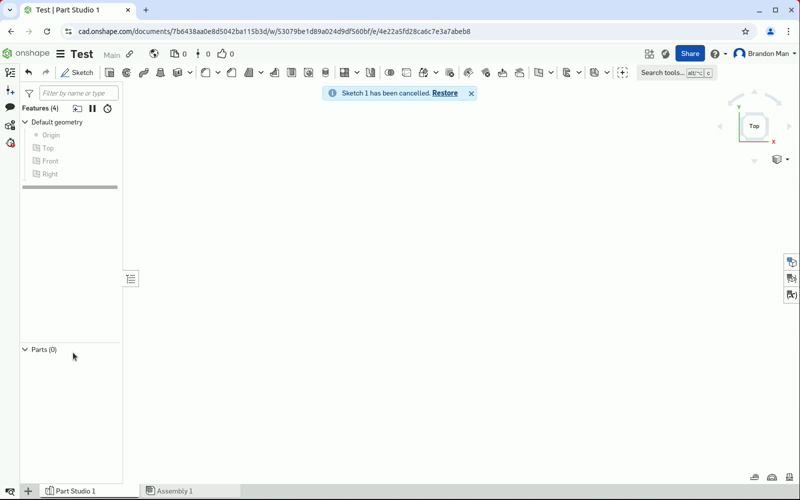
key_down(shift)
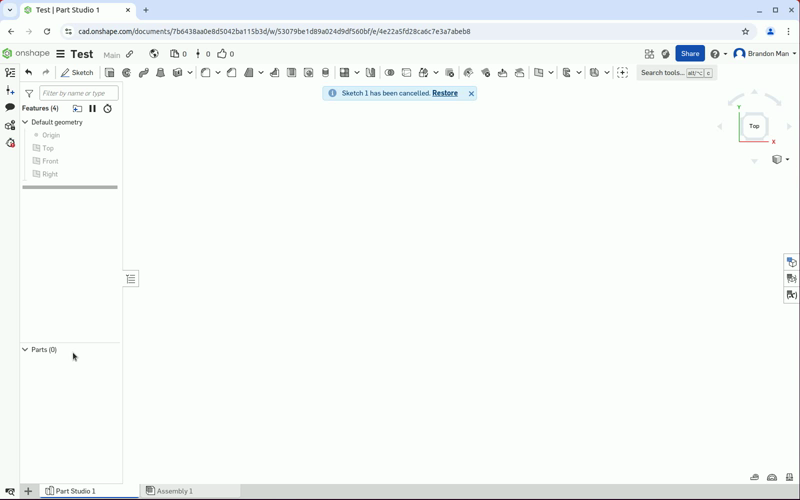
key(up)
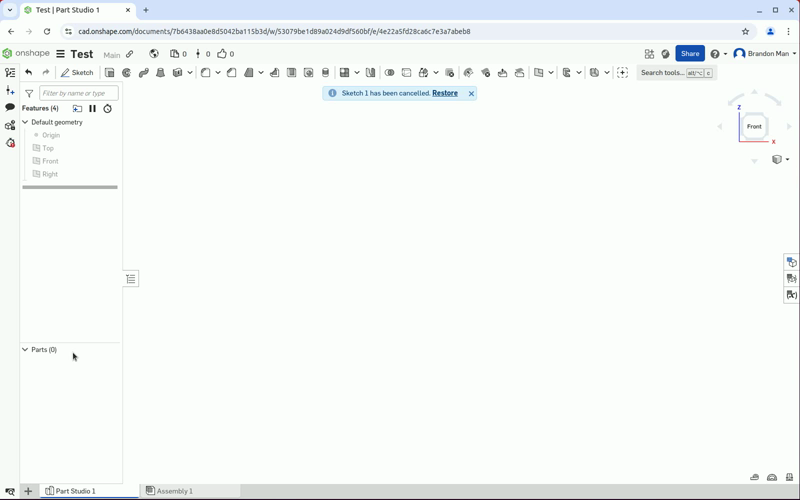
key_up(shift)
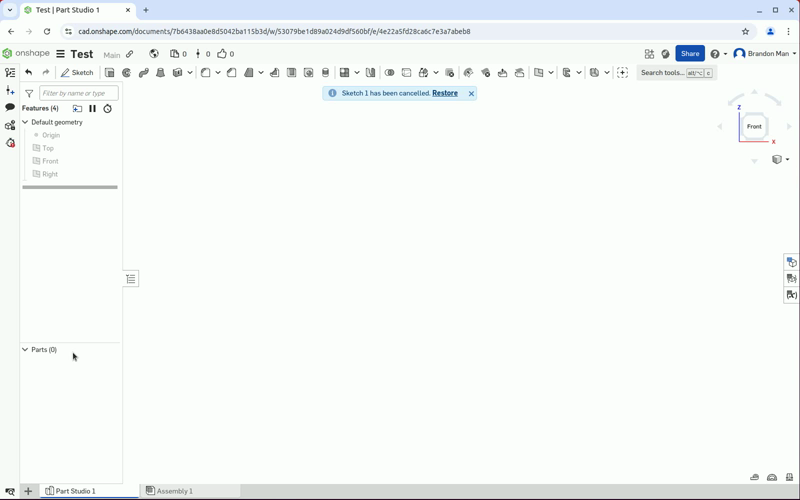
mouse_move(73, 352)
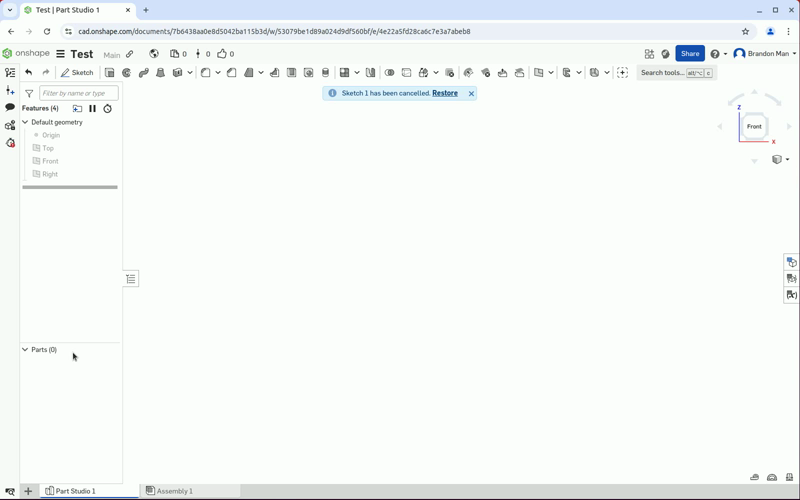
key(shift+y)
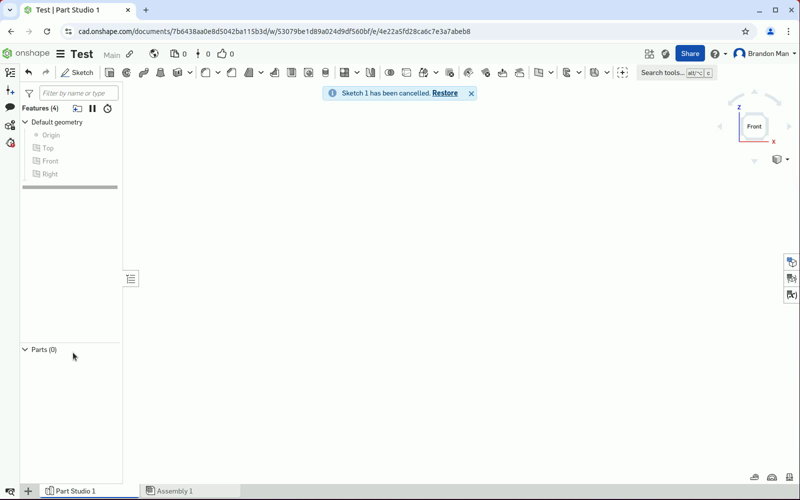
key(shift+s)
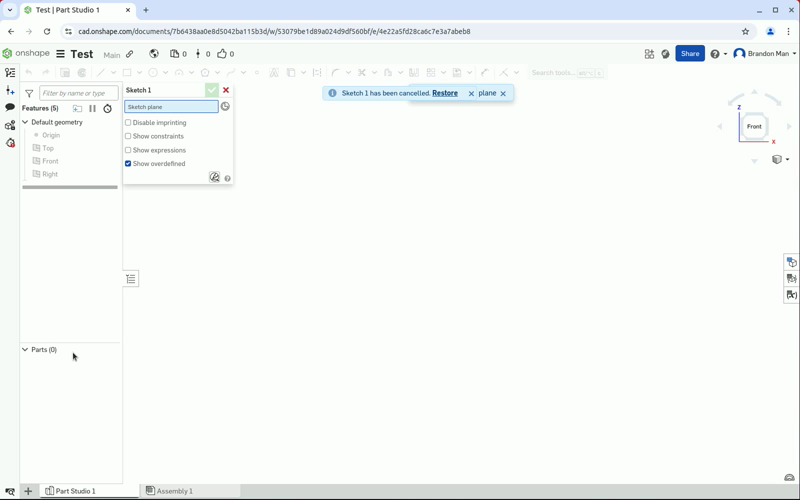
mouse_move(73, 163)
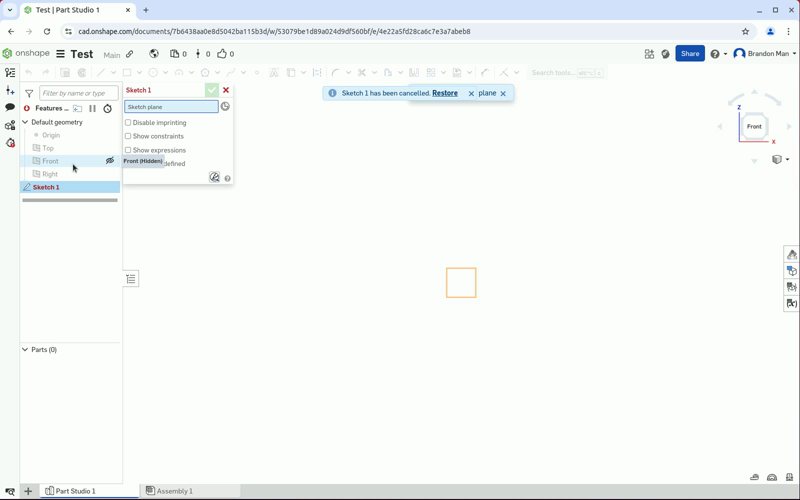
click(73, 163)
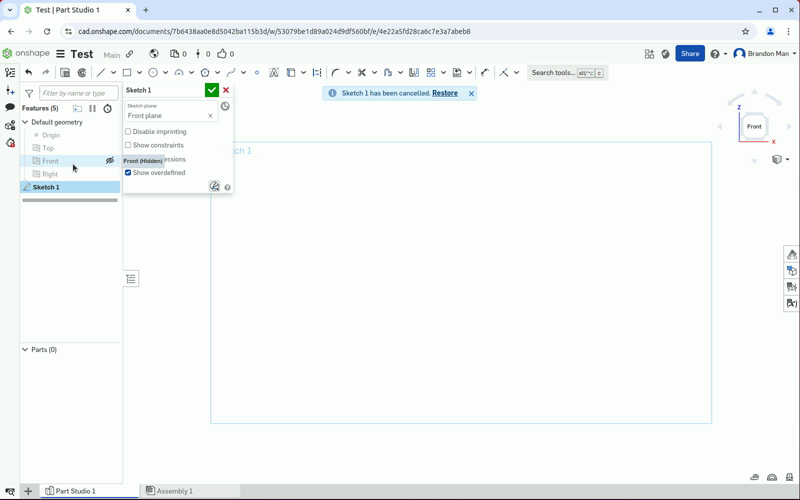
mouse_move(73, 352)
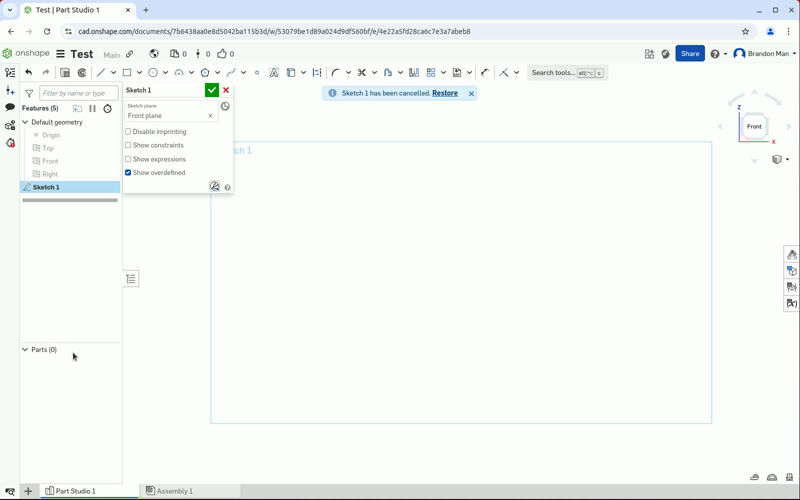
key(y)
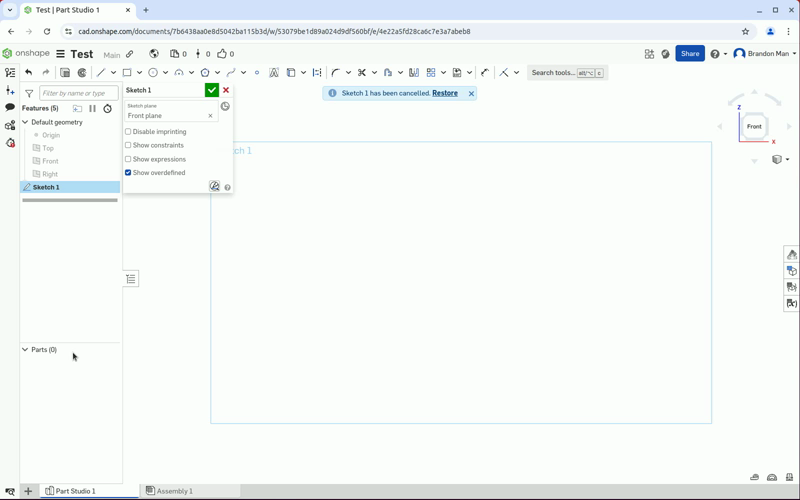
key(l)
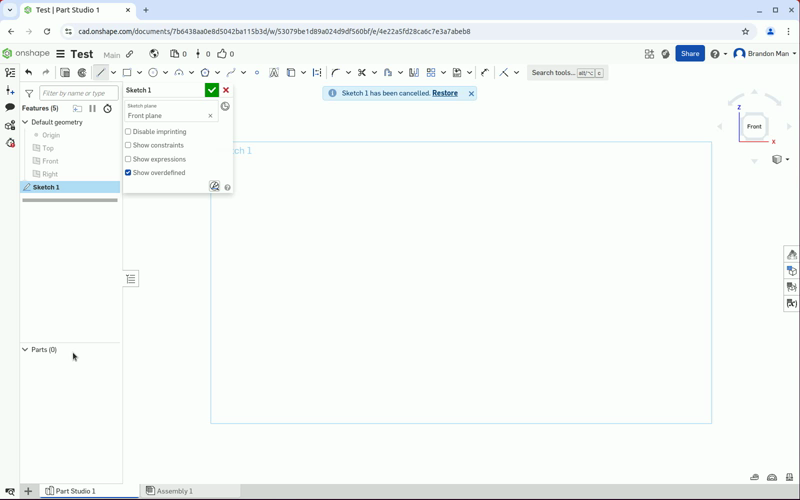
key_down(shift)
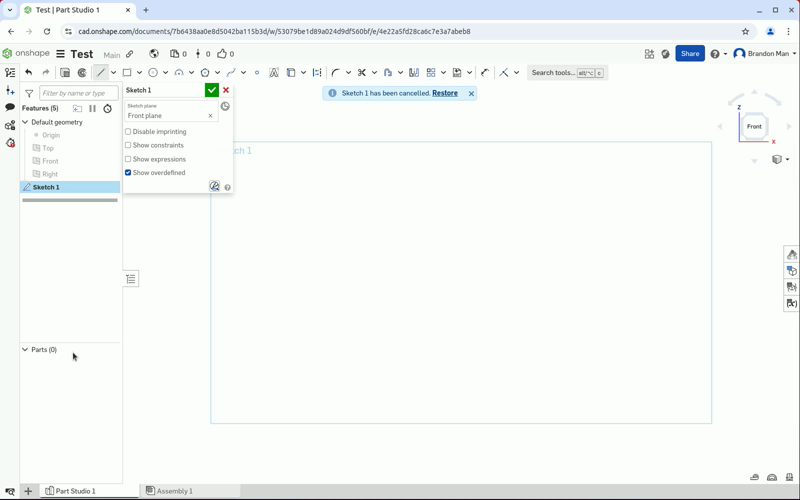
mouse_move(348, 329)
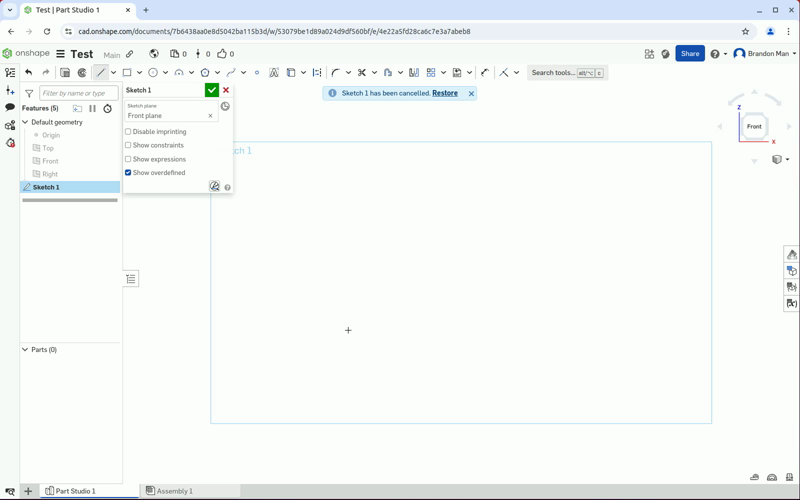
click(348, 329)
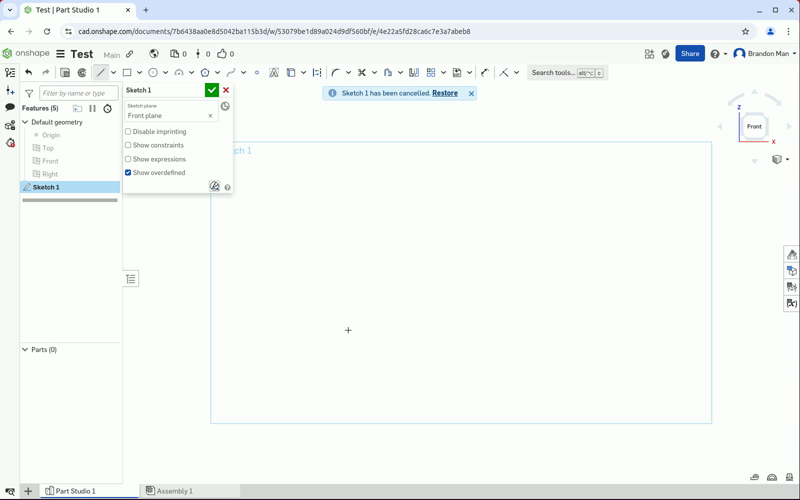
key_up(shift)
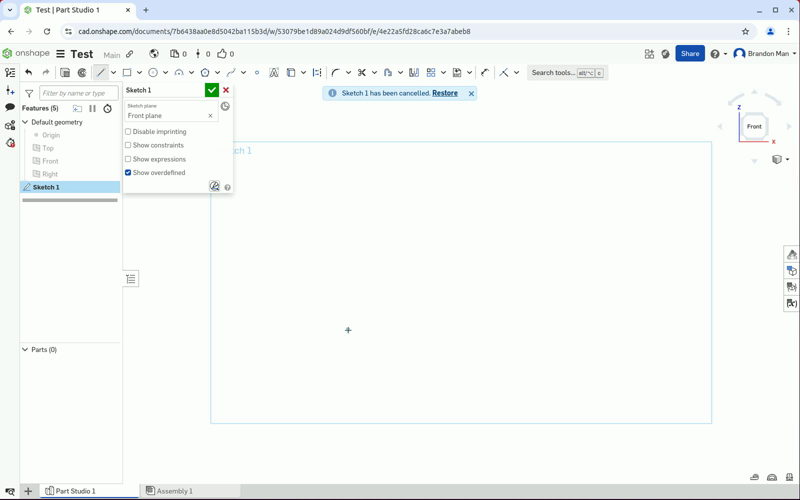
key_down(shift)
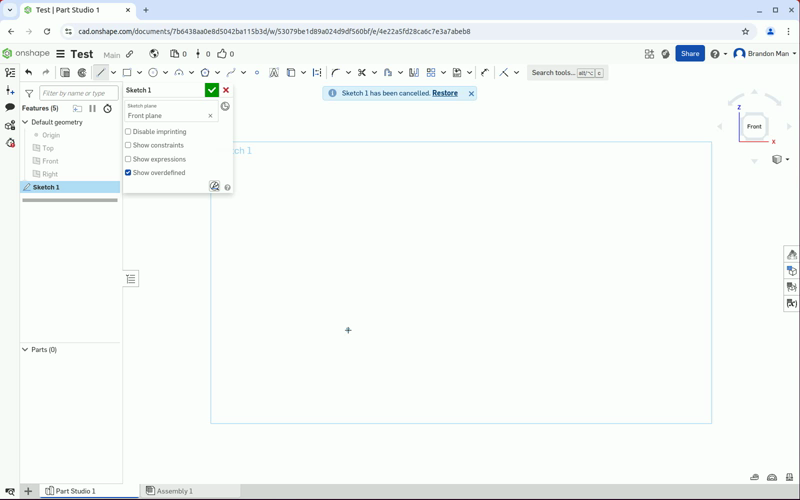
mouse_move(572, 329)
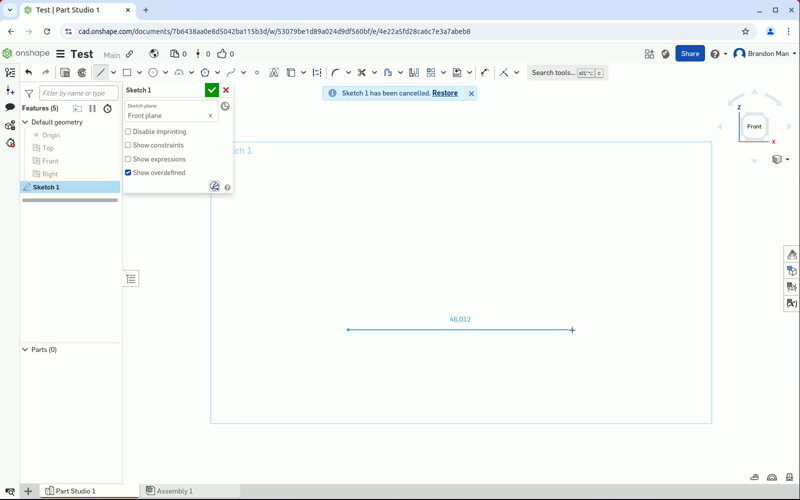
click(572, 329)
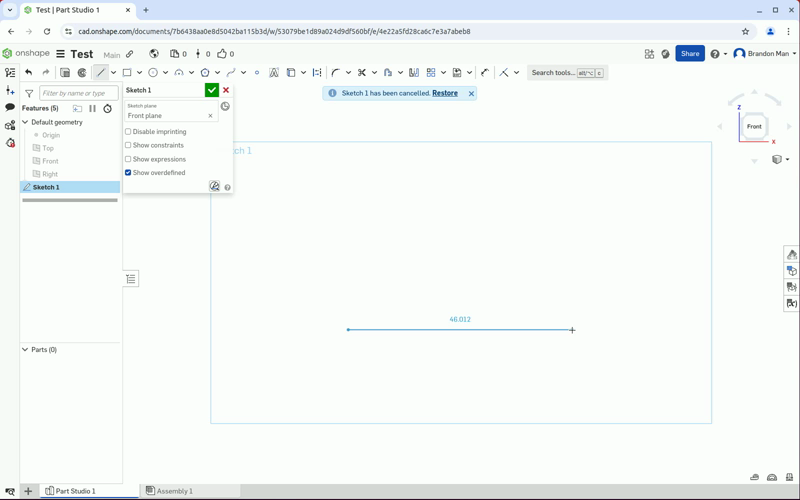
key_up(shift)
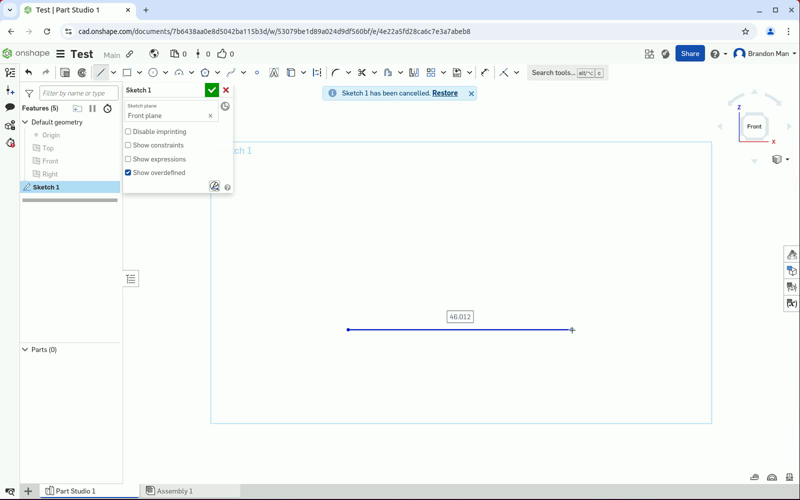
key_down(shift)
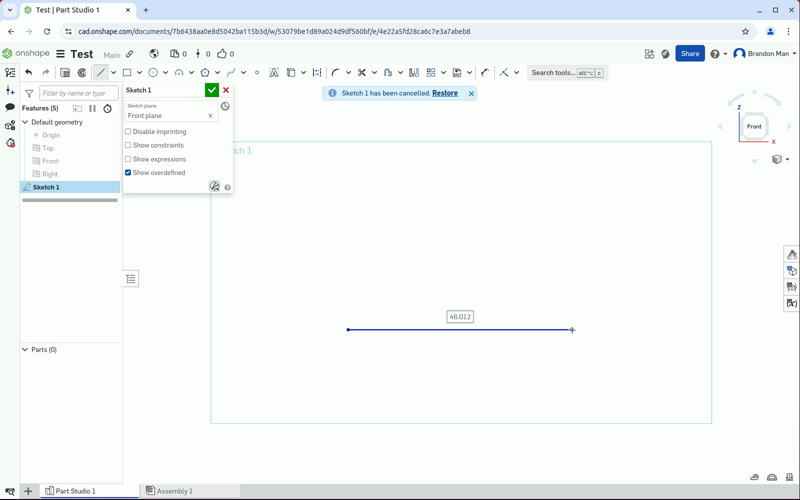
mouse_move(572, 237)
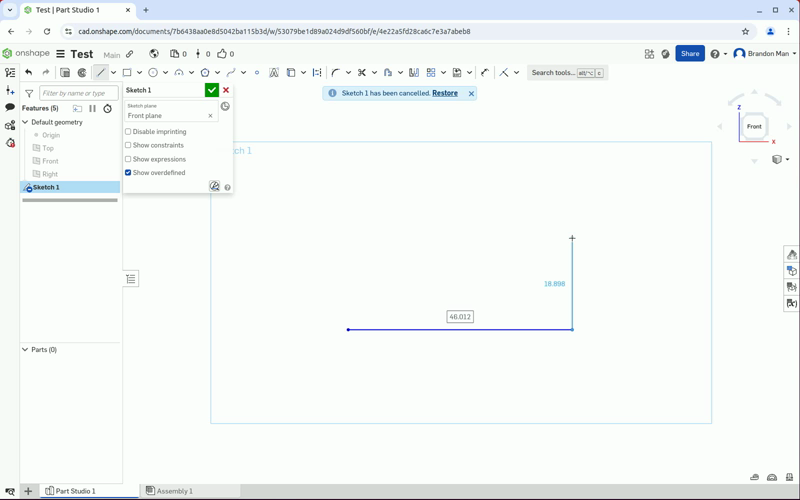
click(572, 237)
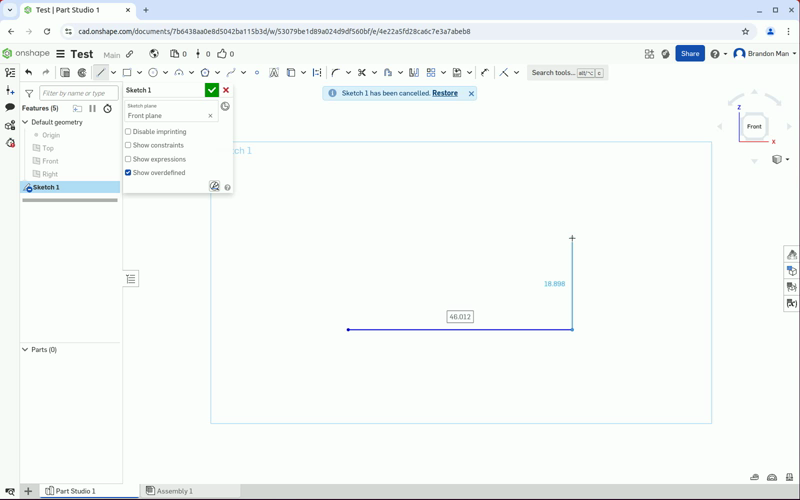
key_up(shift)
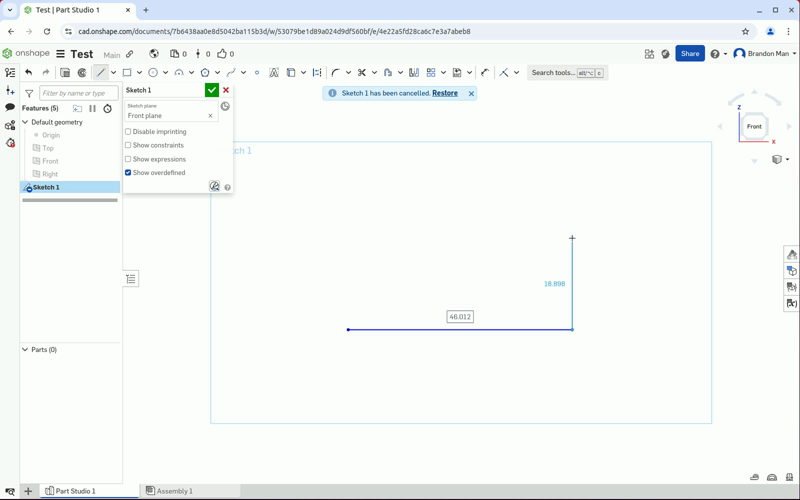
key_down(shift)
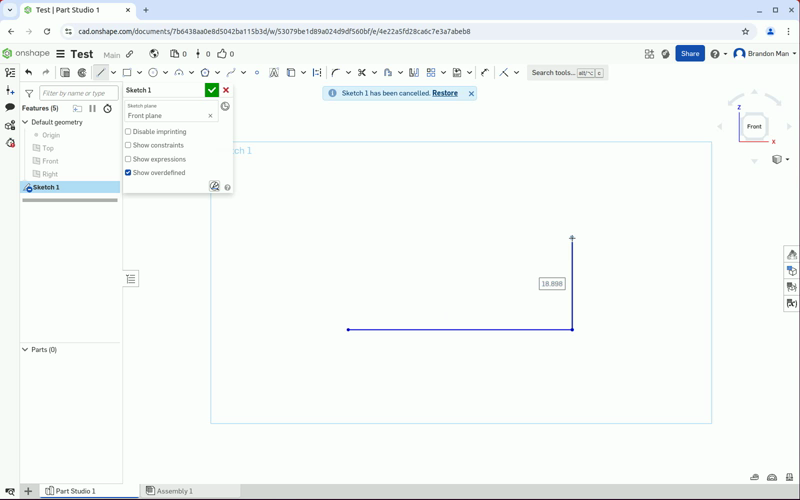
mouse_move(348, 237)
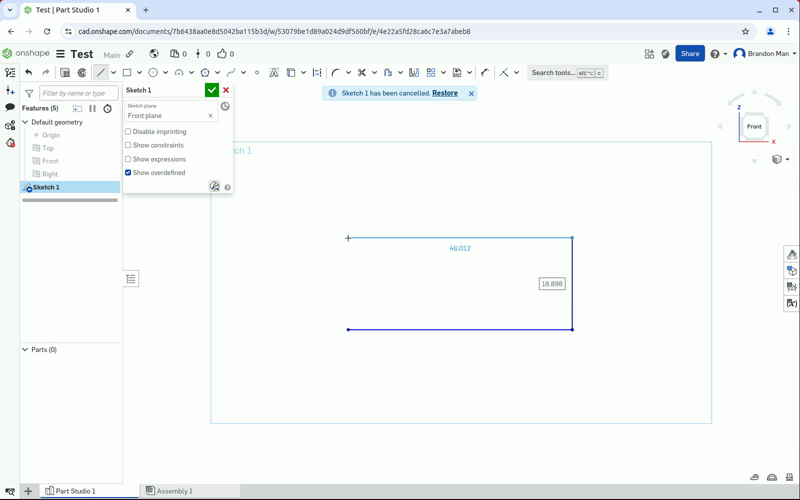
click(348, 237)
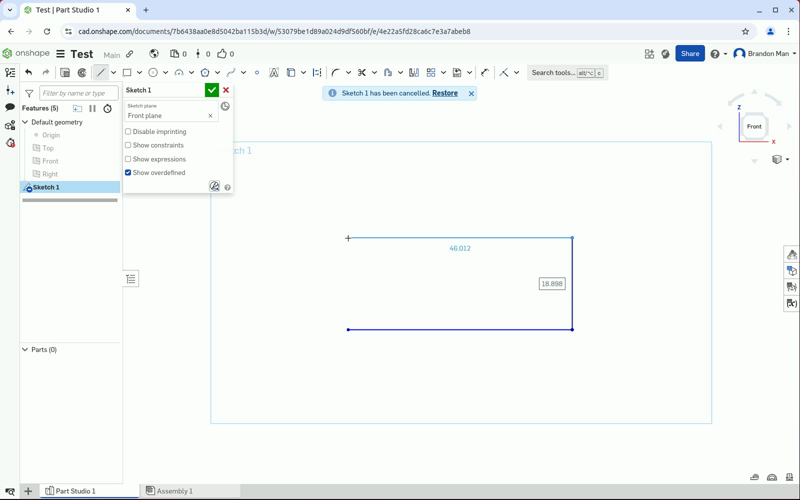
key_up(shift)
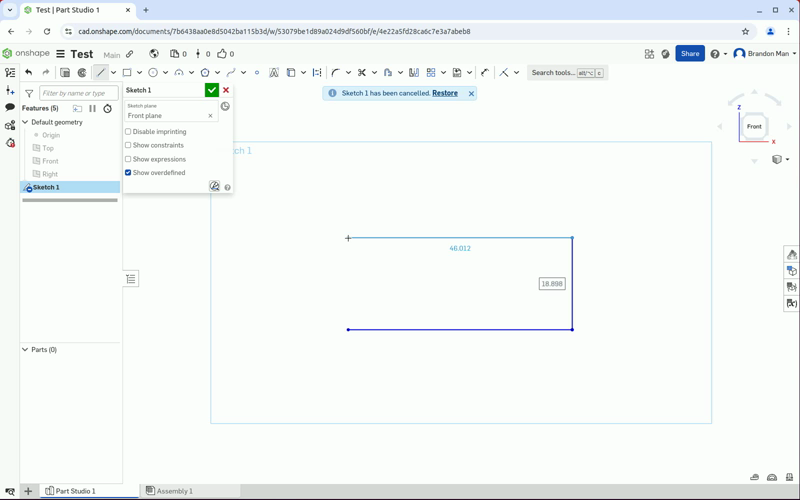
key_down(shift)
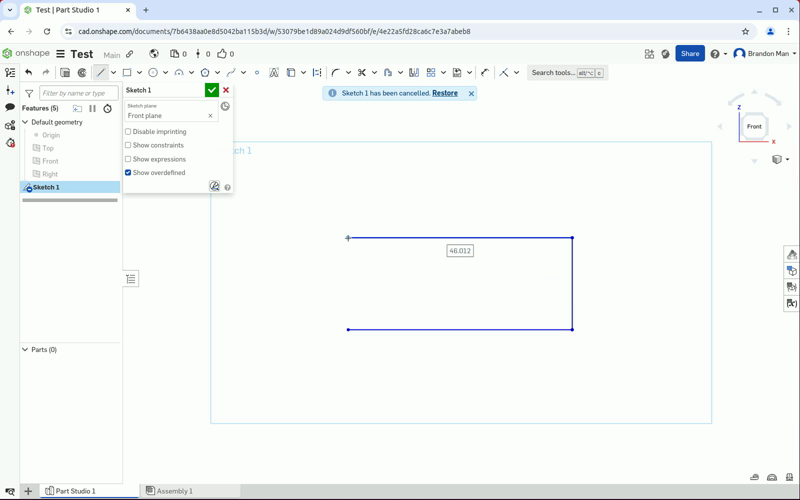
mouse_move(348, 329)
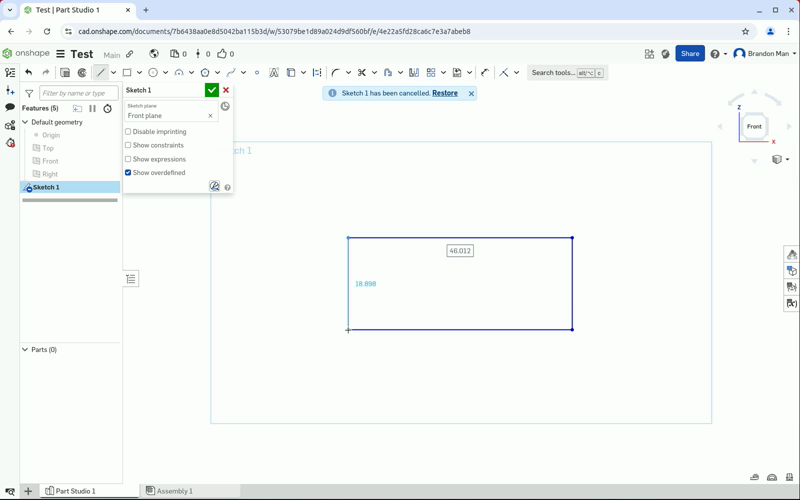
key_up(shift)
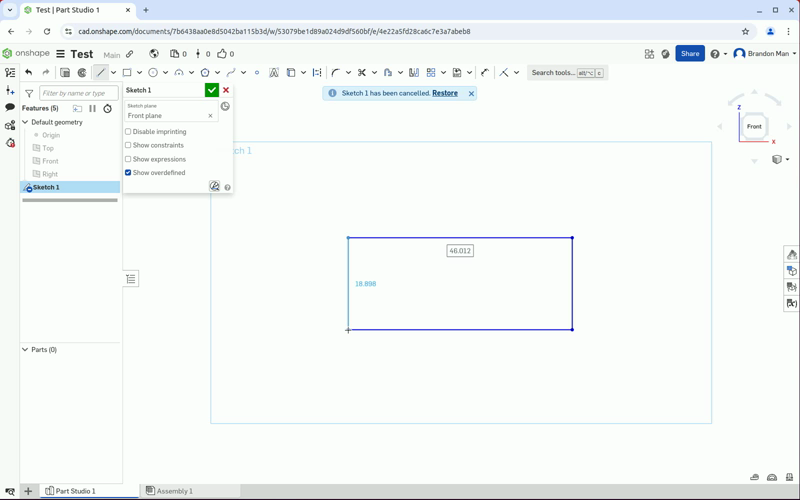
click(348, 329)
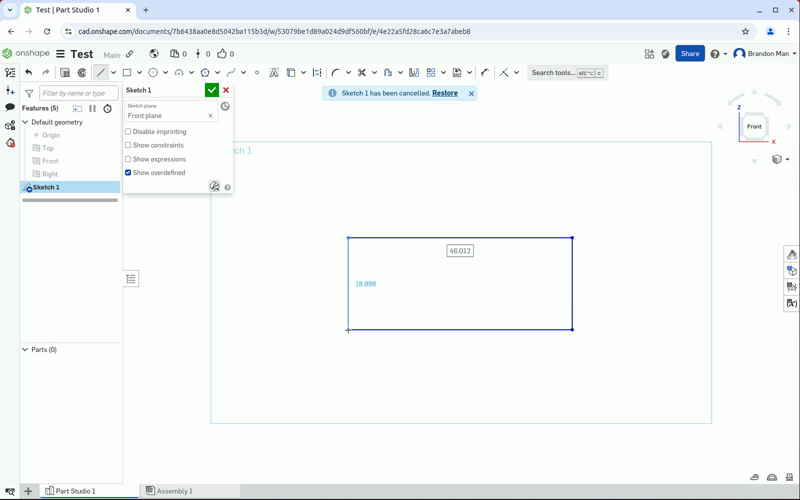
key(esc)
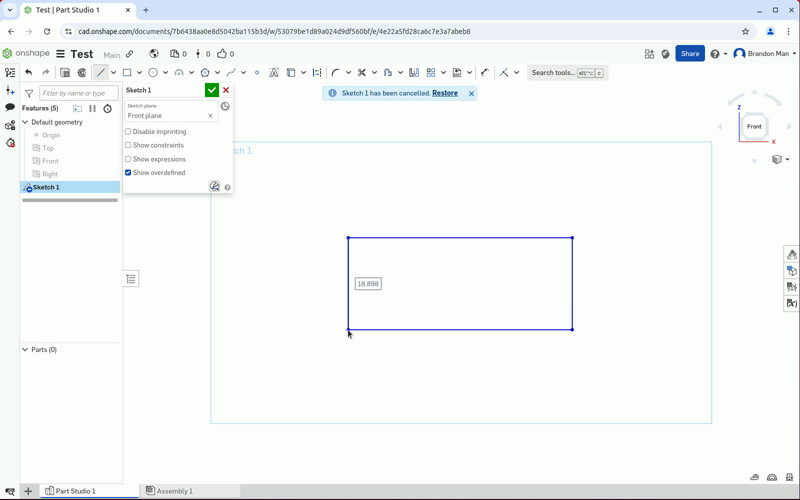
mouse_move(459, 309)
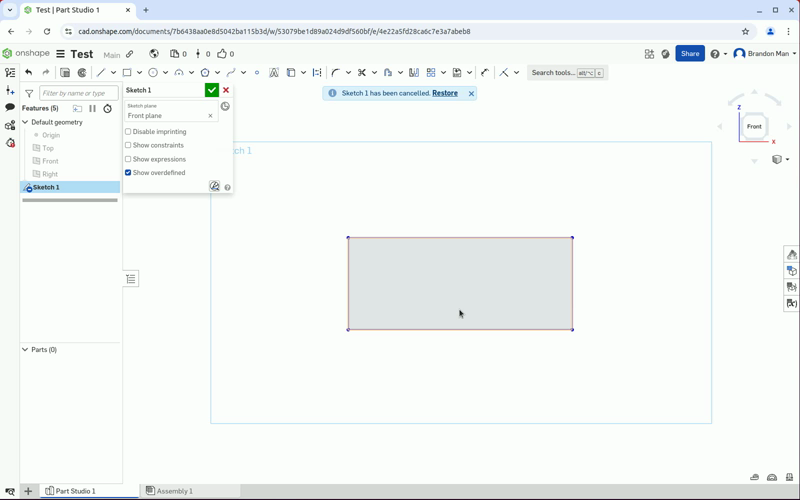
click(459, 309)
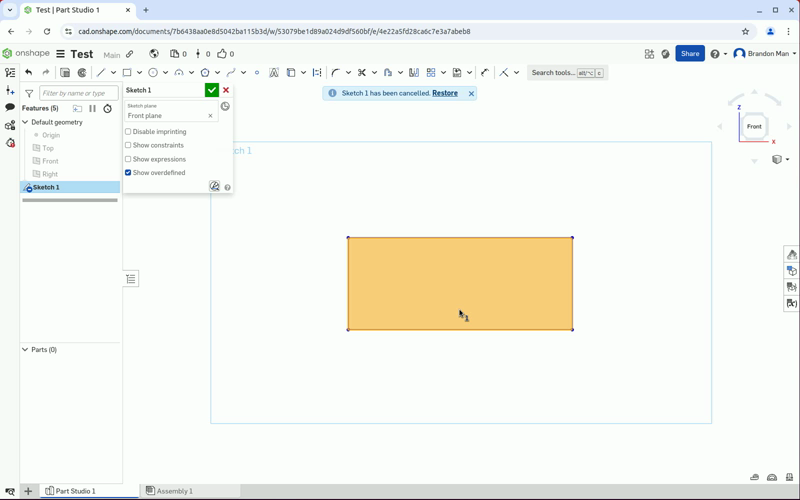
mouse_move(73, 352)
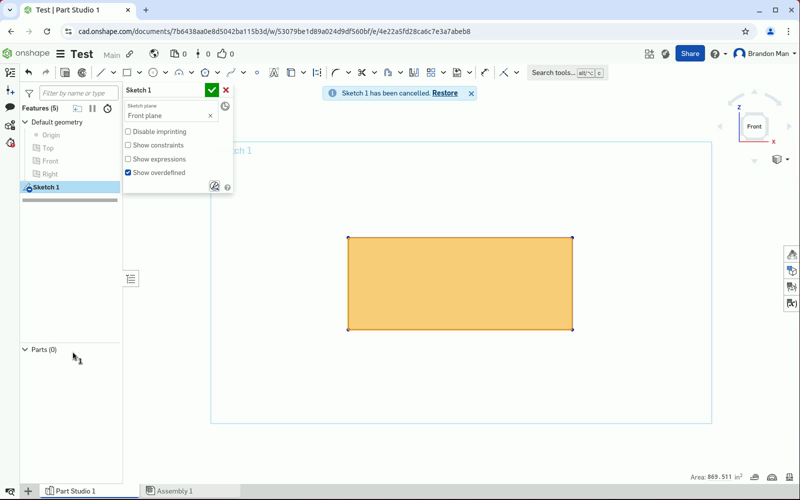
key(shift+y)
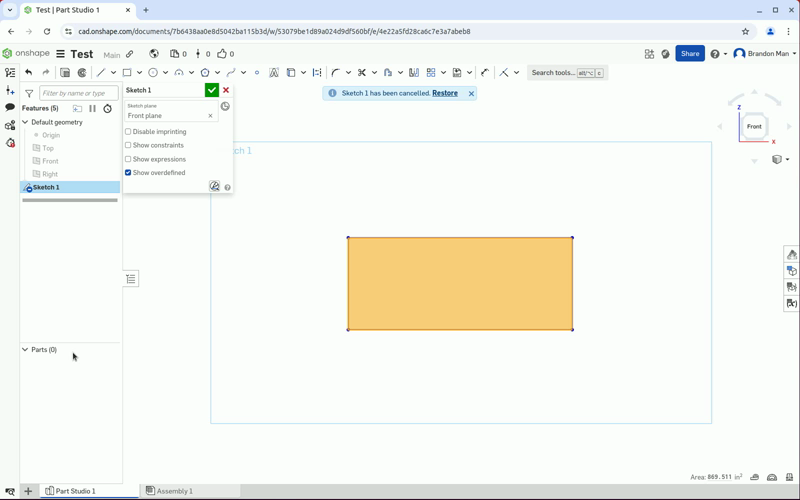
key(shift+e)
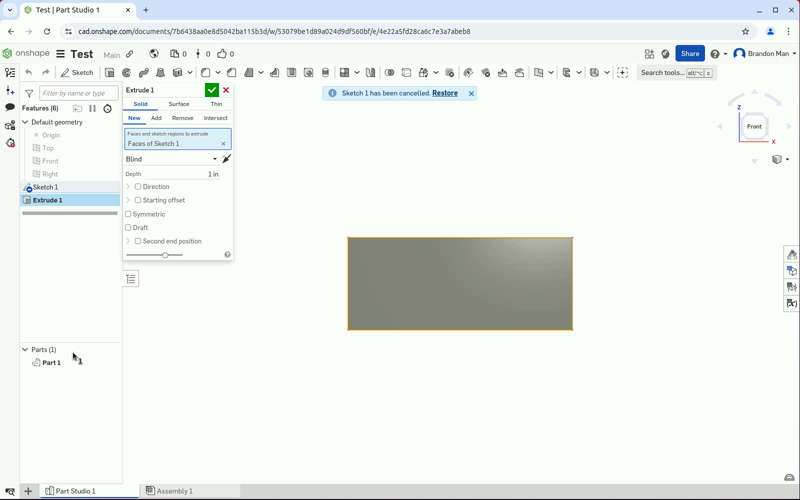
mouse_move(143, 106)
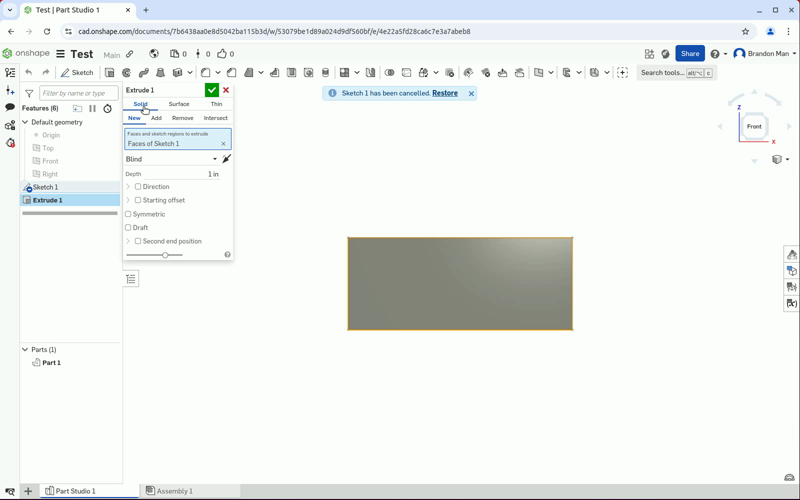
click(143, 106)
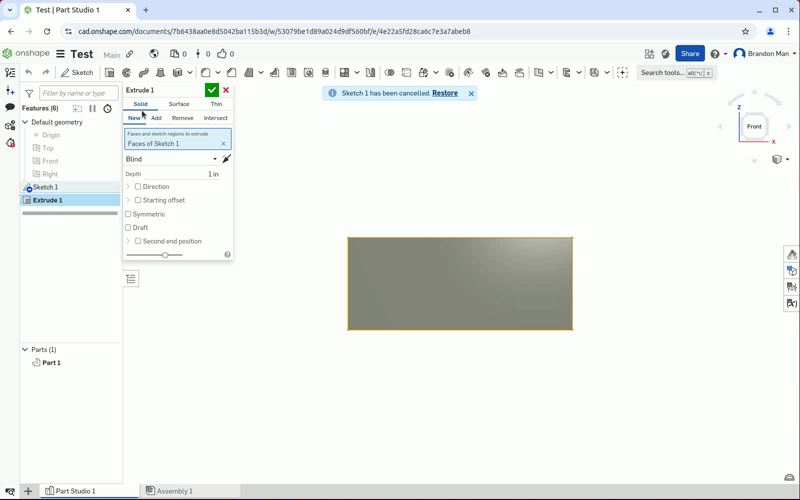
mouse_move(137, 120)
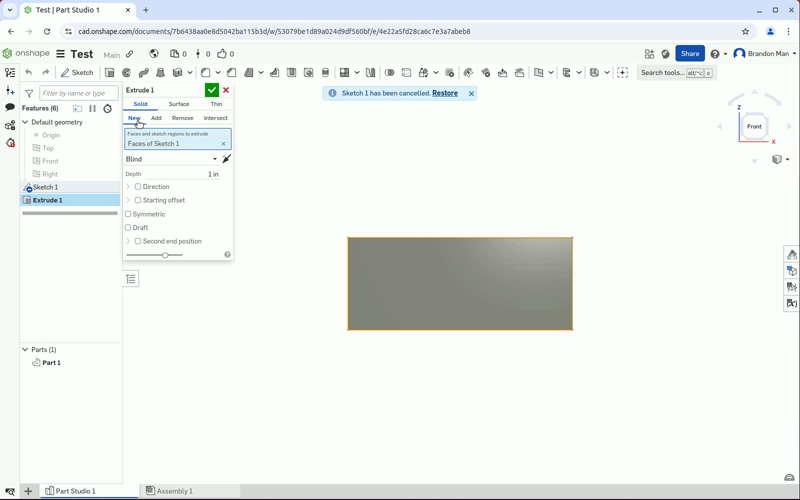
click(137, 120)
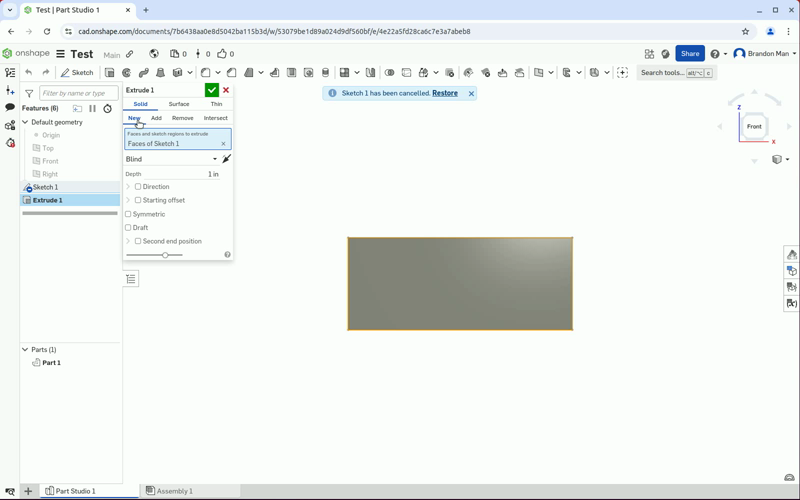
key(tab, 4)
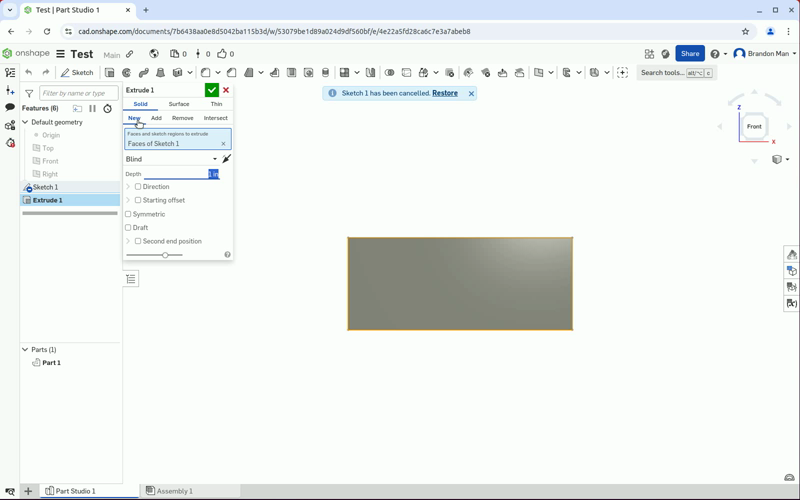
text(15.405)
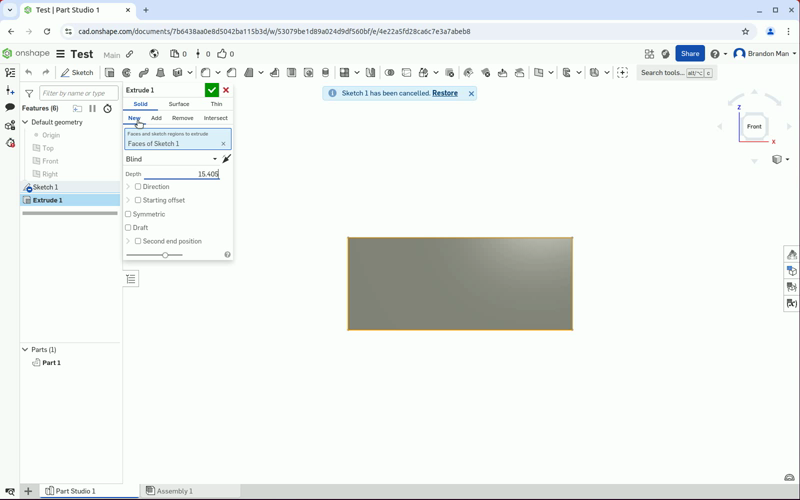
key(enter)
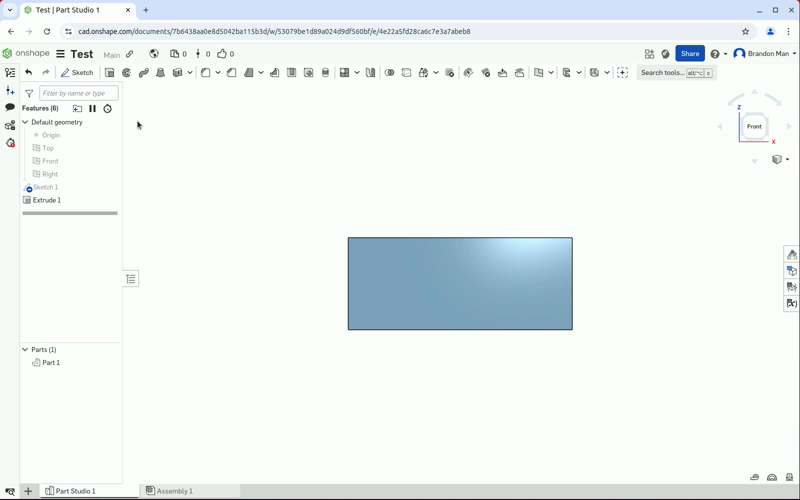
key(shift+h)
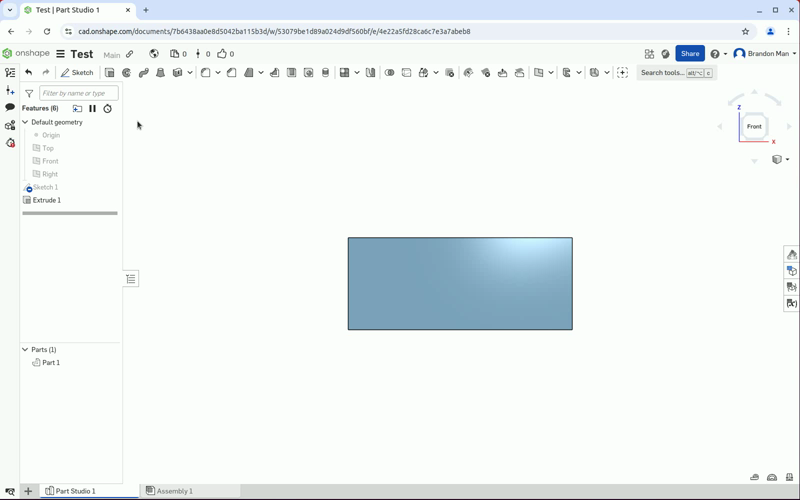
key(shift+h)
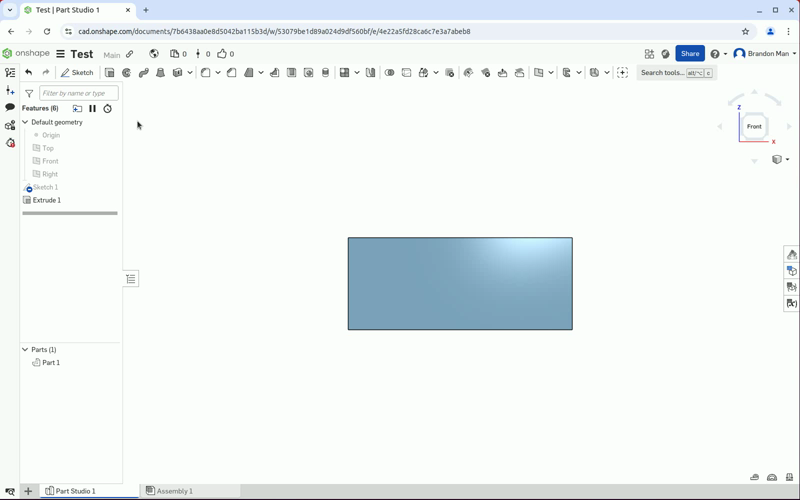
mouse_move(73, 189)
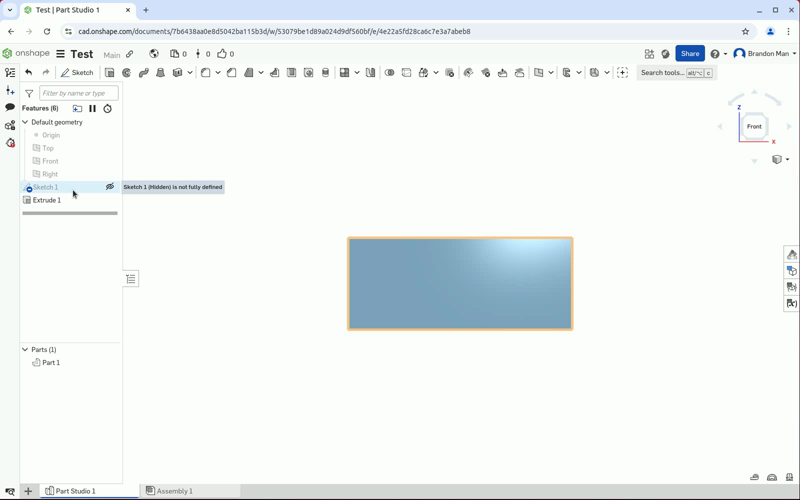
click(73, 189)
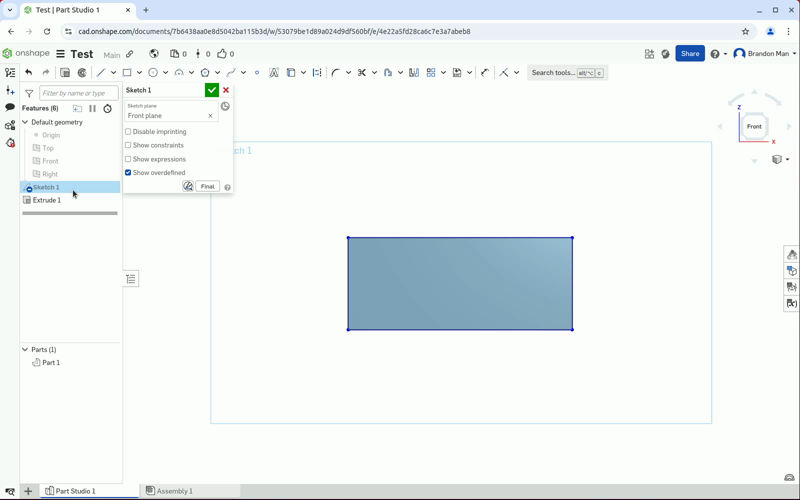
mouse_move(229, 92)
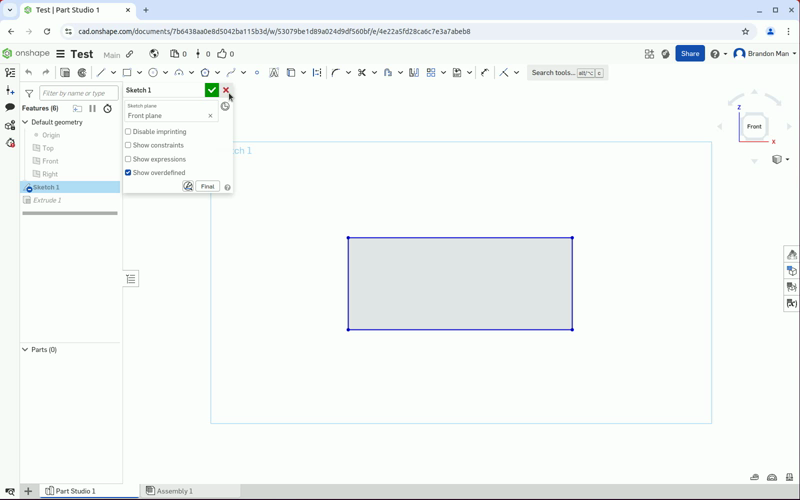
click(229, 92)
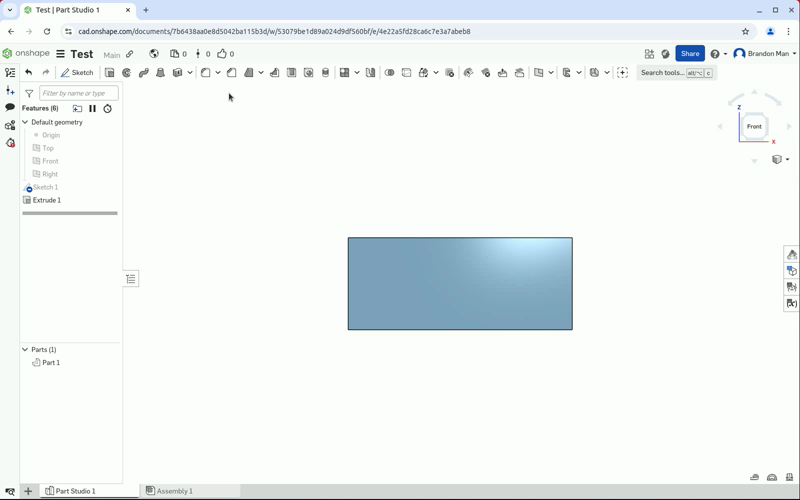
mouse_move(541, 75)
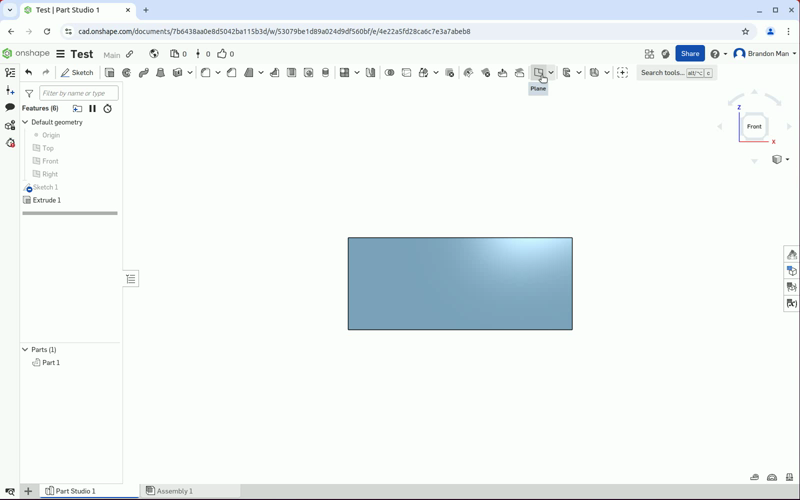
click(541, 75)
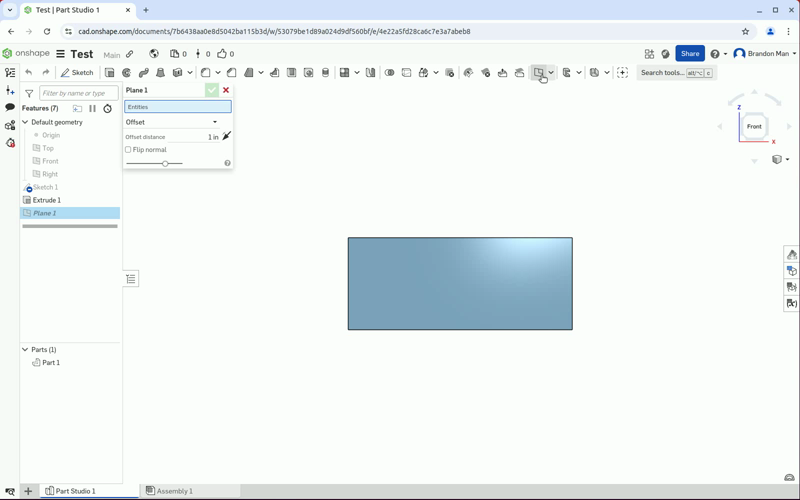
mouse_move(73, 163)
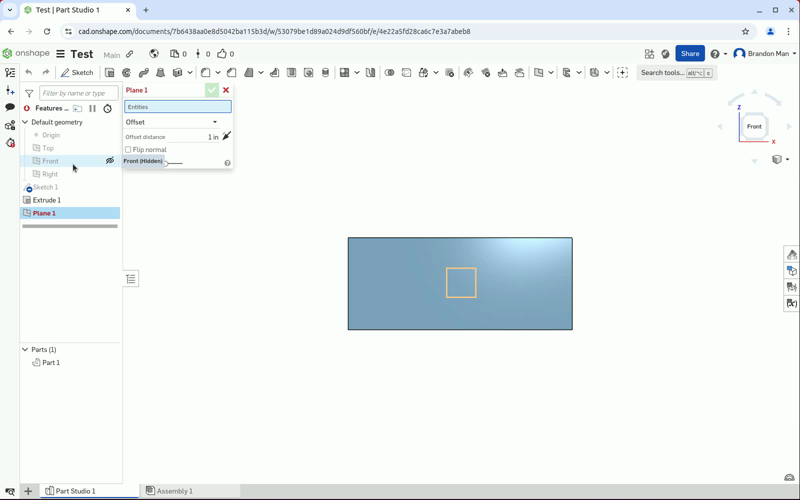
click(73, 163)
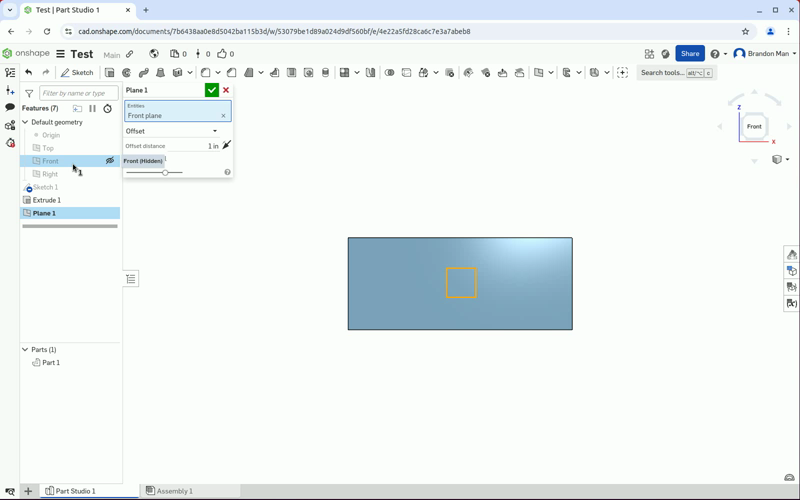
key(tab, 2)
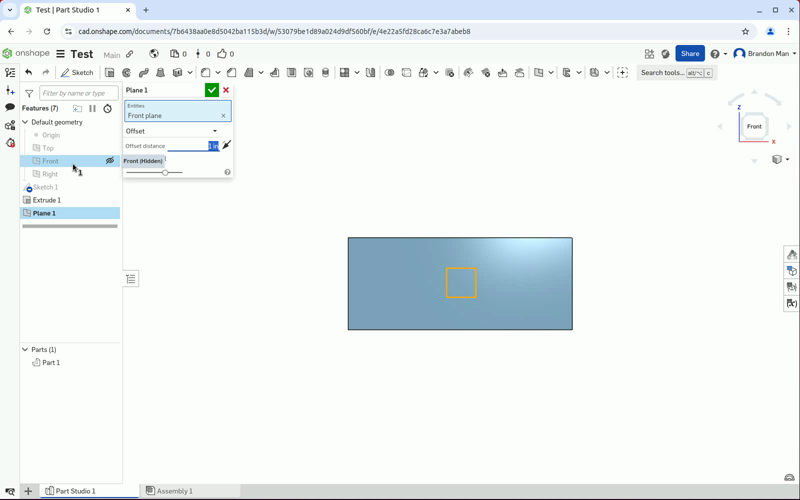
text(15.405)
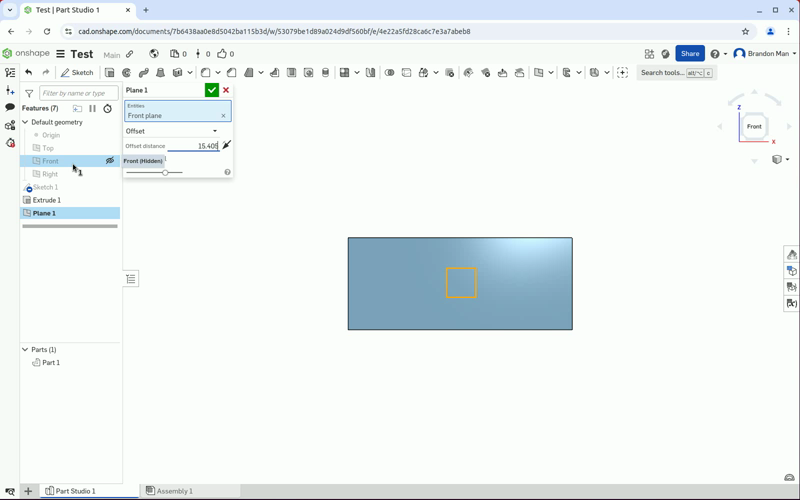
key(enter, 2)
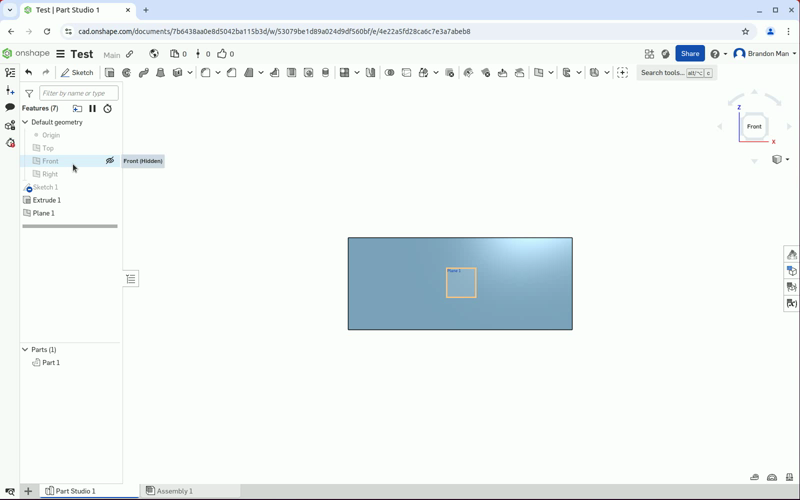
key(shift+s)
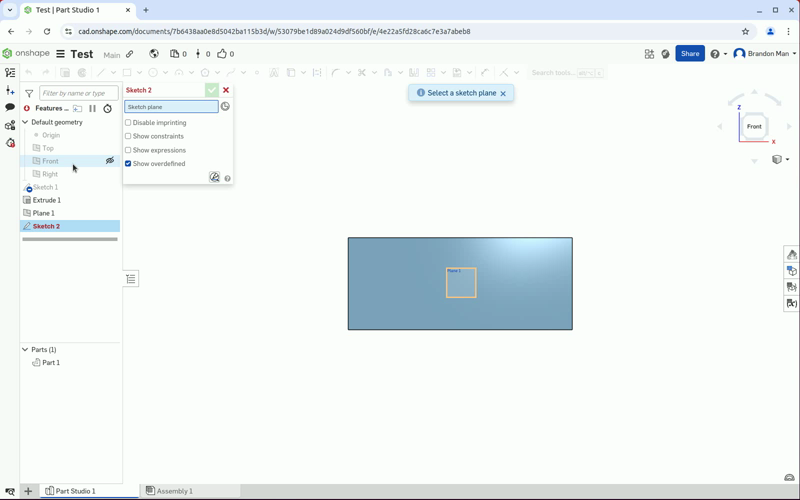
mouse_move(73, 215)
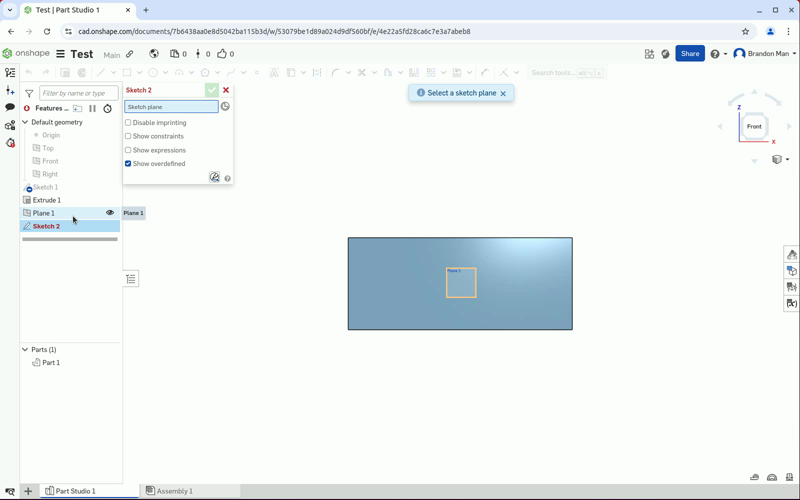
click(73, 215)
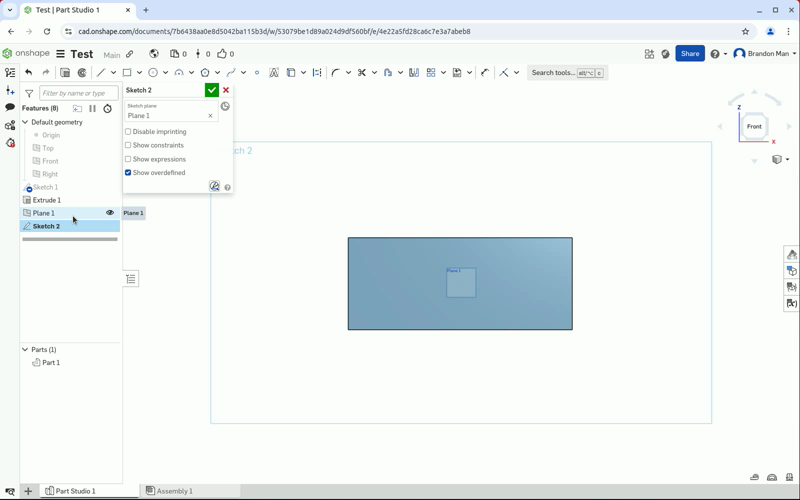
mouse_move(73, 352)
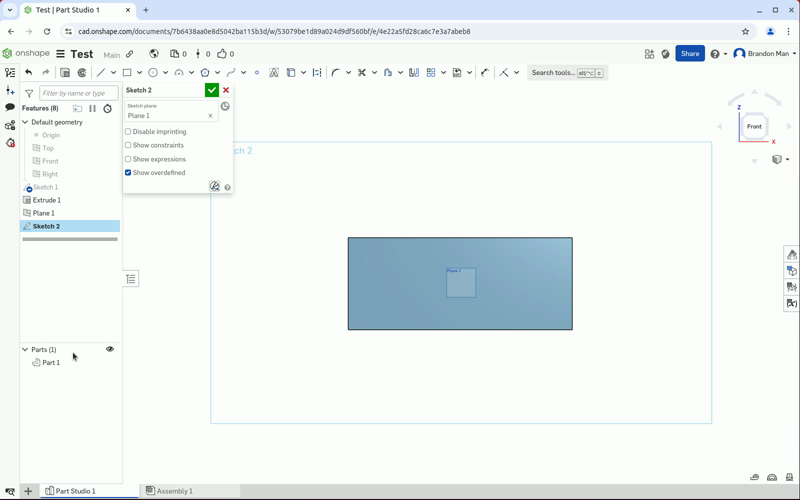
key(y)
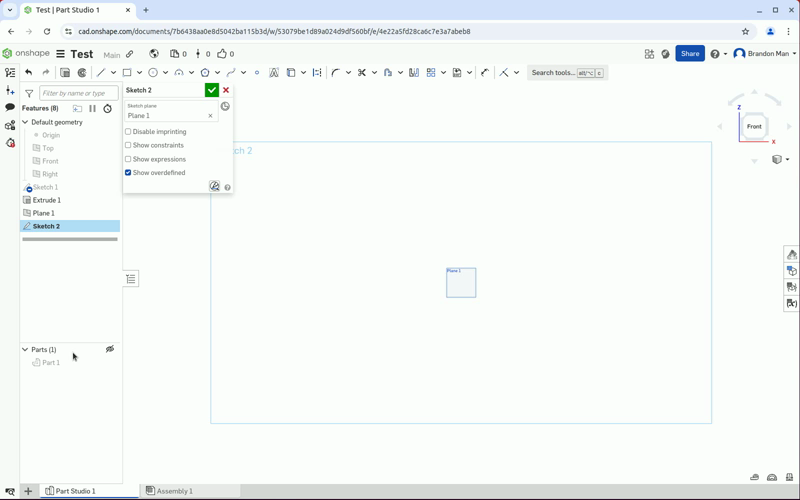
key(c)
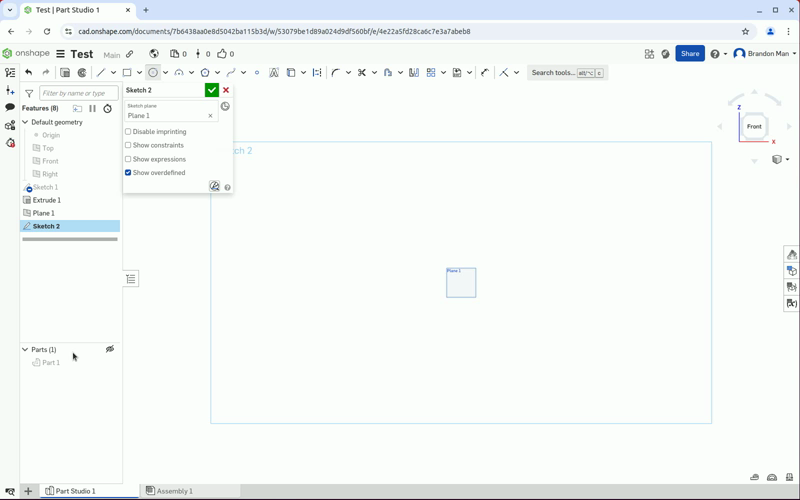
key_down(shift)
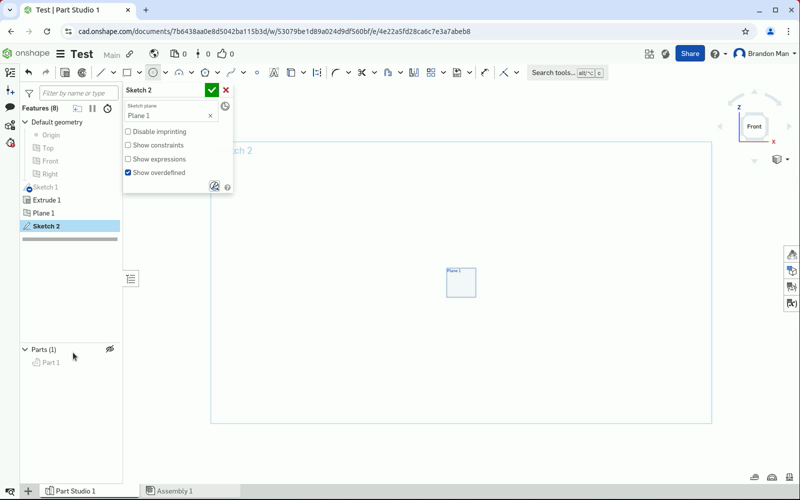
mouse_move(460, 282)
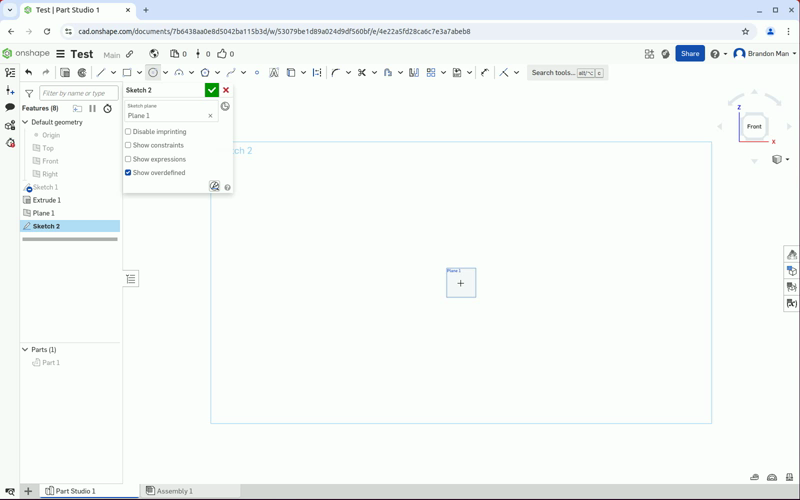
click(460, 282)
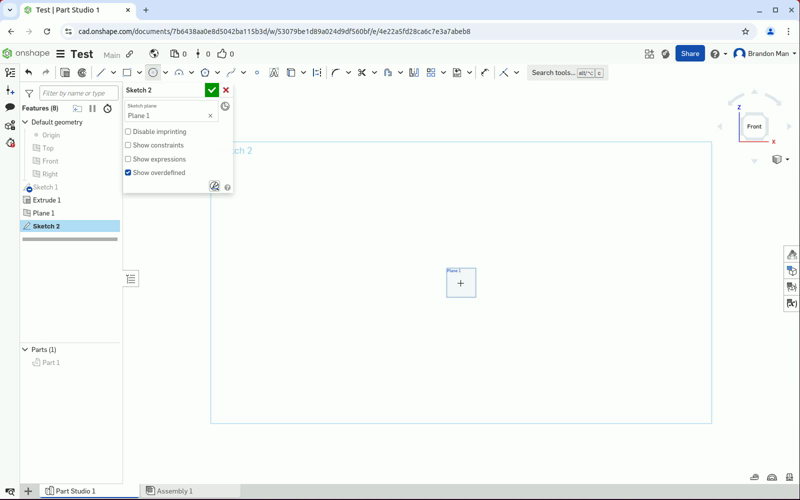
key_up(shift)
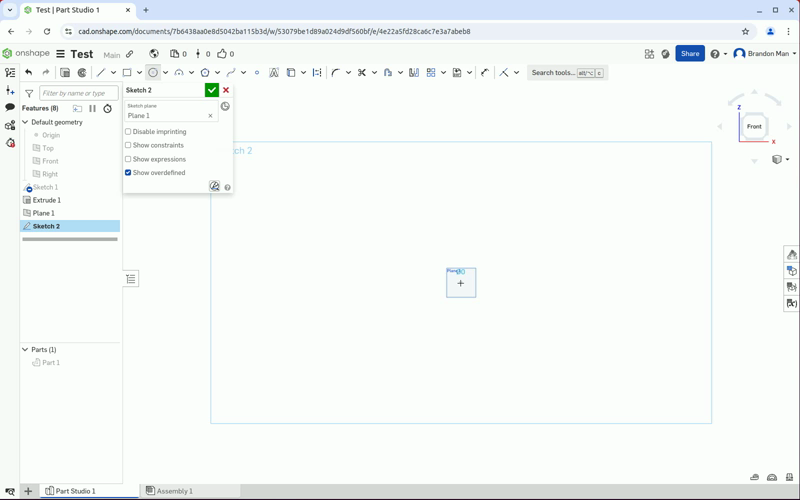
mouse_move(476, 282)
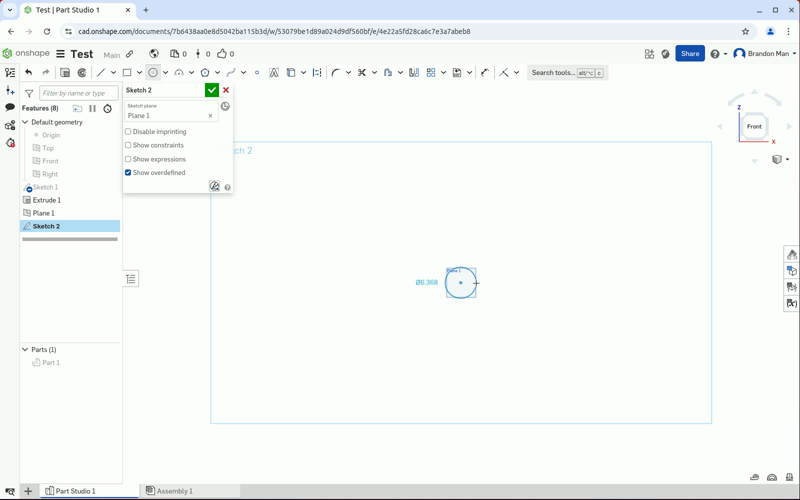
click(476, 282)
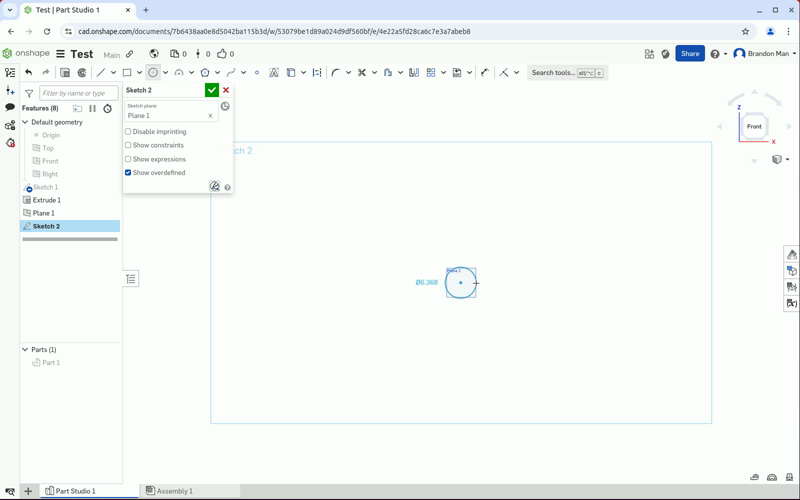
key(esc)
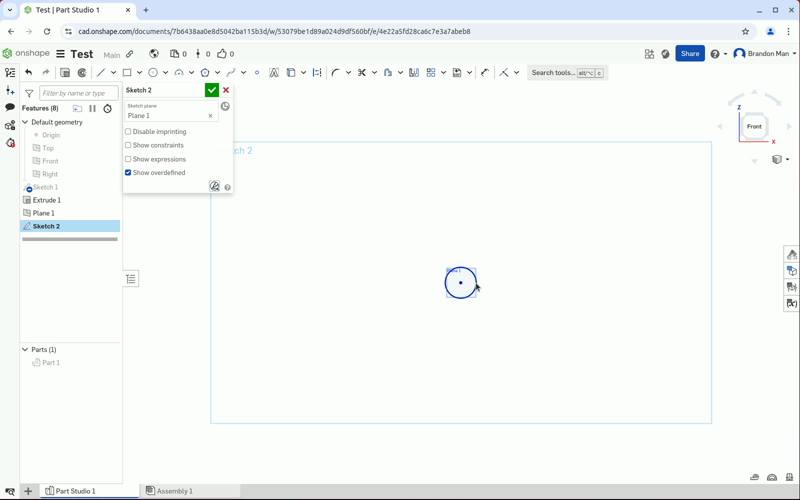
mouse_move(468, 287)
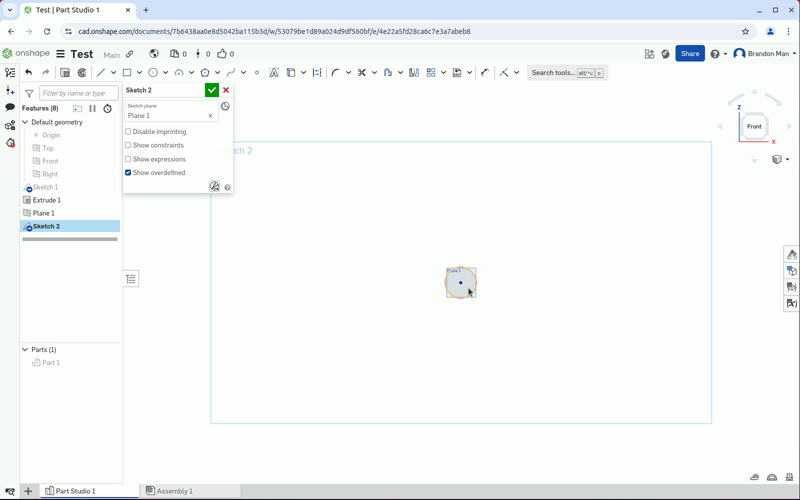
scroll(6)
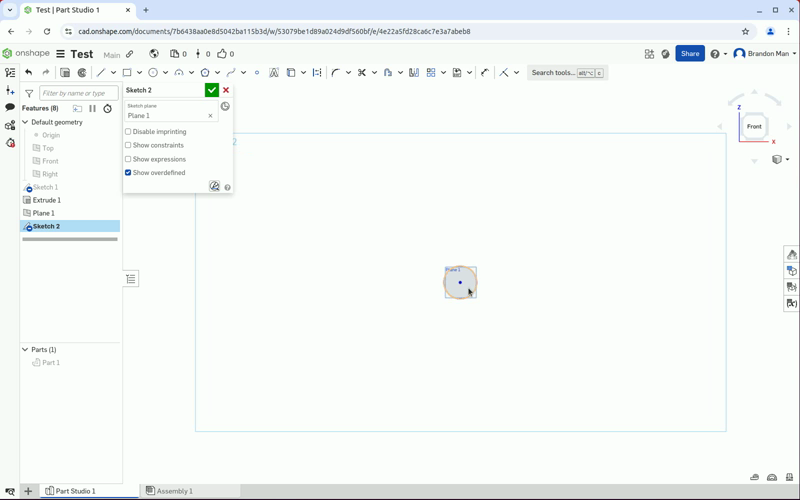
scroll(6)
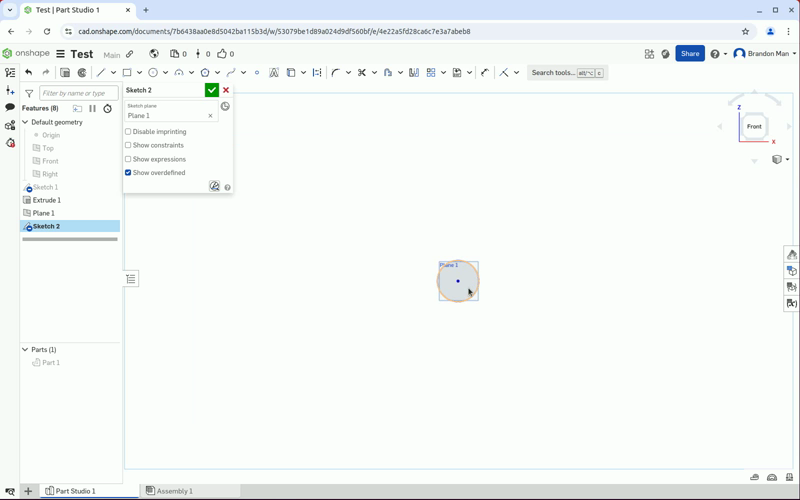
scroll(6)
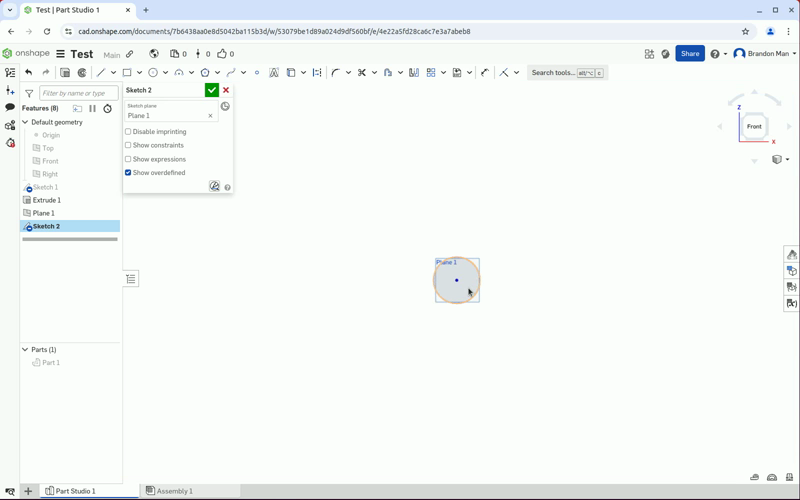
scroll(6)
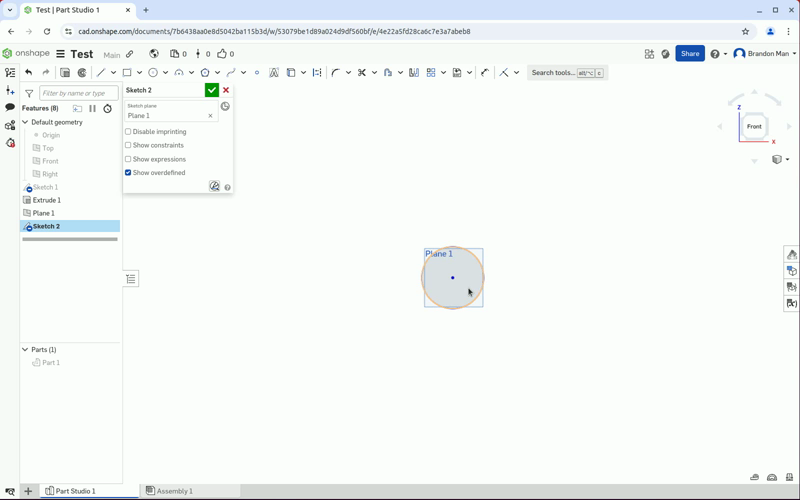
scroll(6)
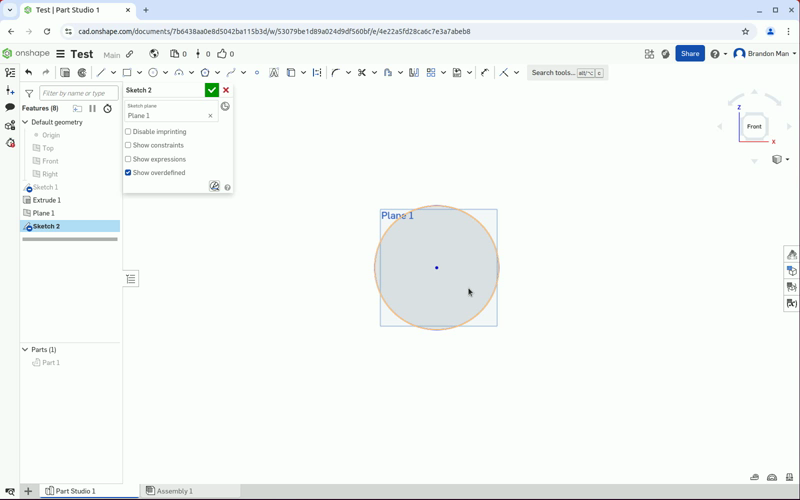
scroll(6)
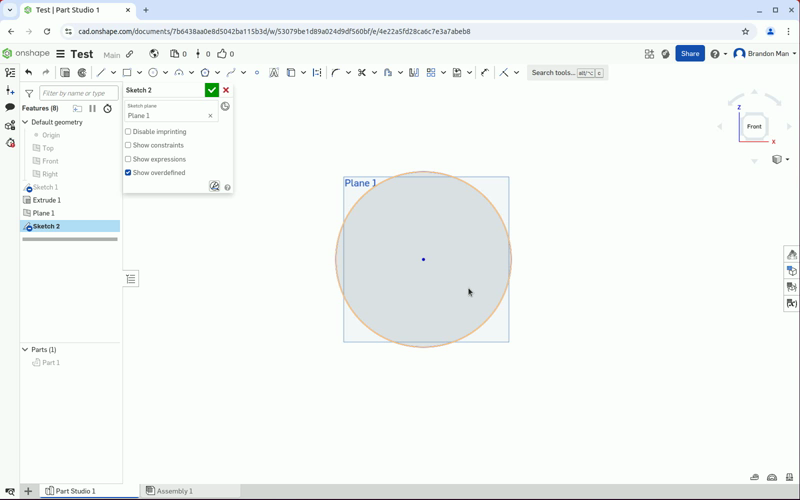
scroll(6)
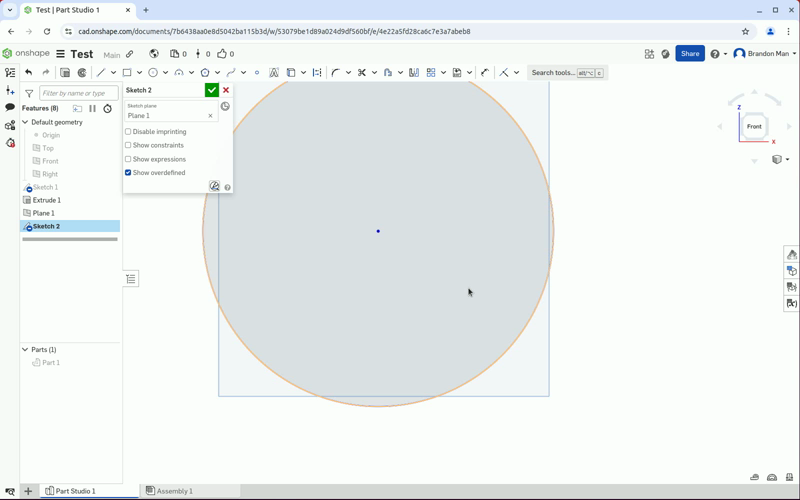
click(468, 287)
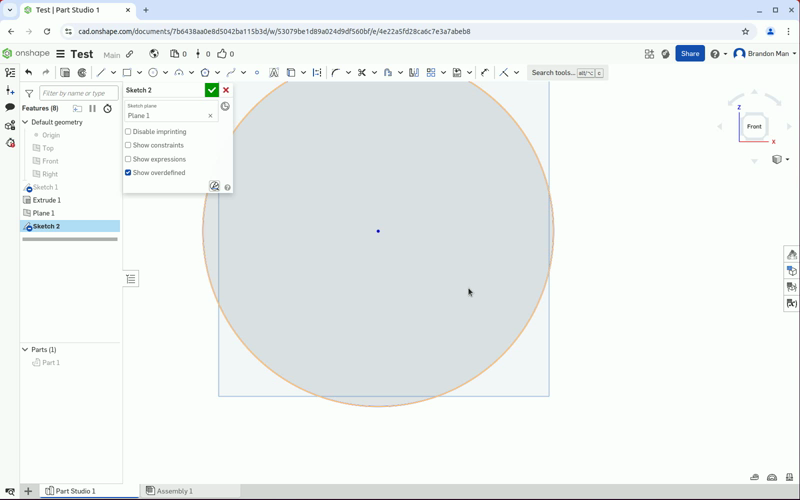
scroll(-6)
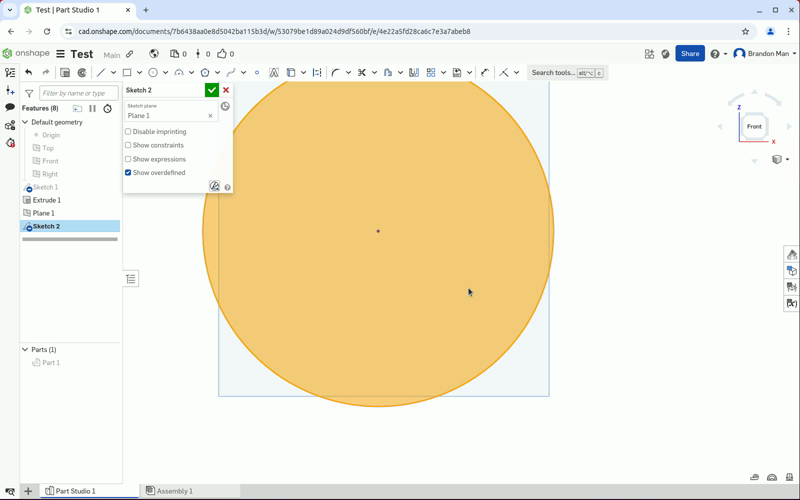
scroll(-6)
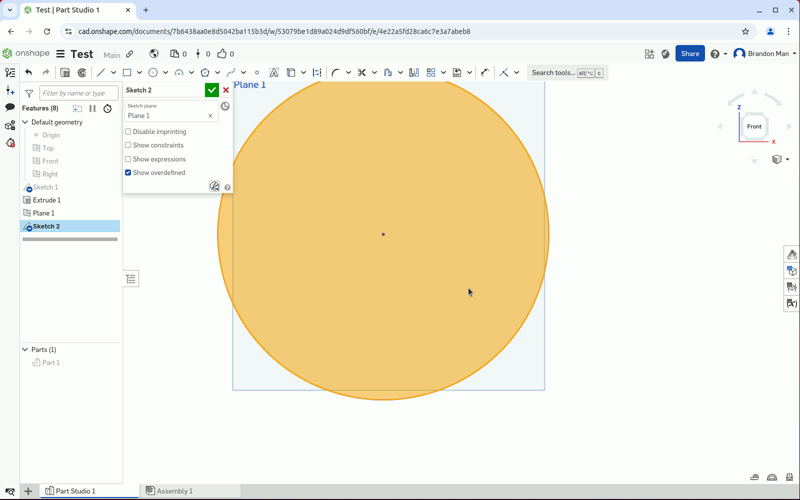
scroll(-6)
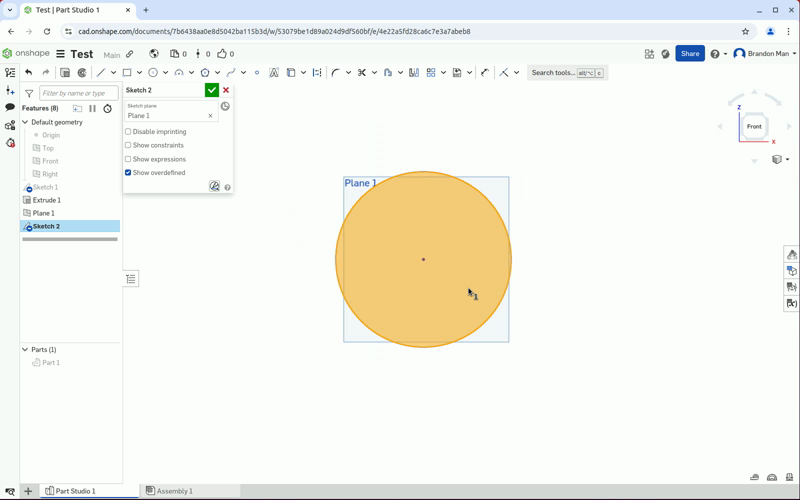
scroll(-6)
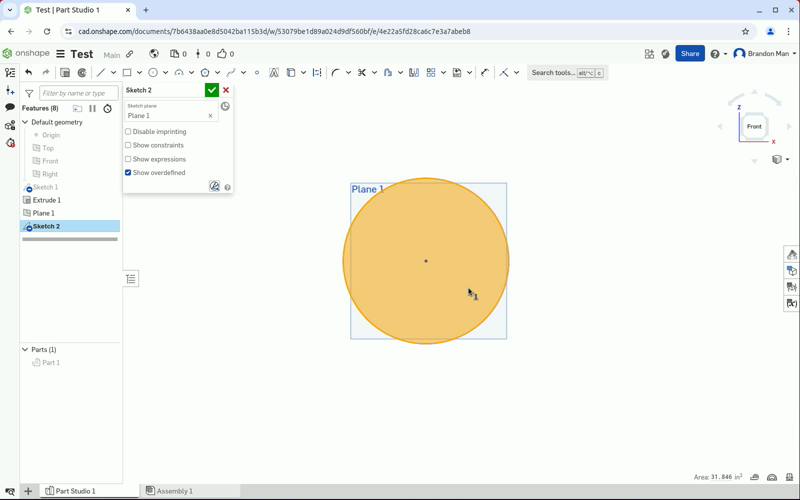
scroll(-6)
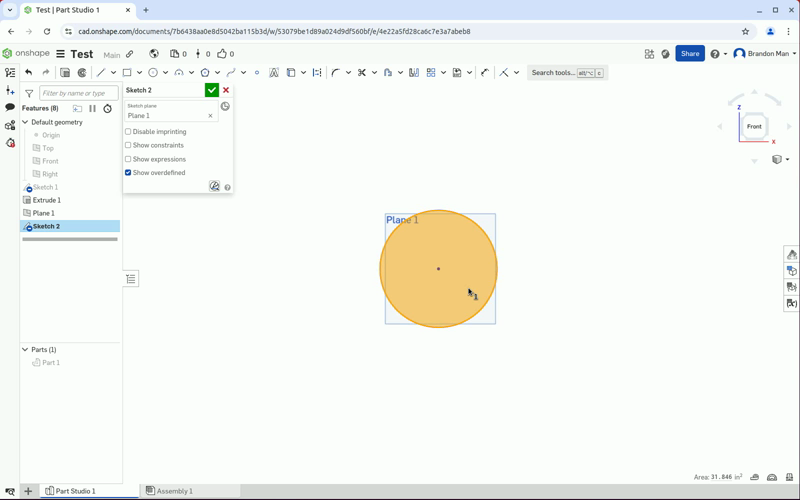
scroll(-6)
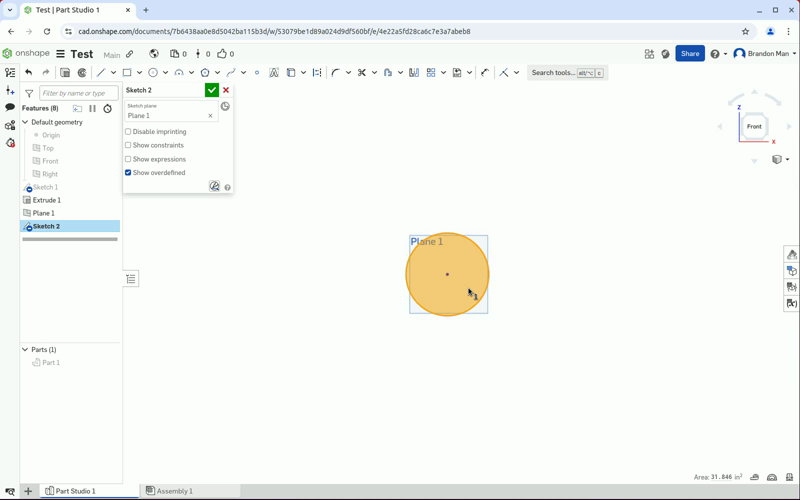
scroll(-6)
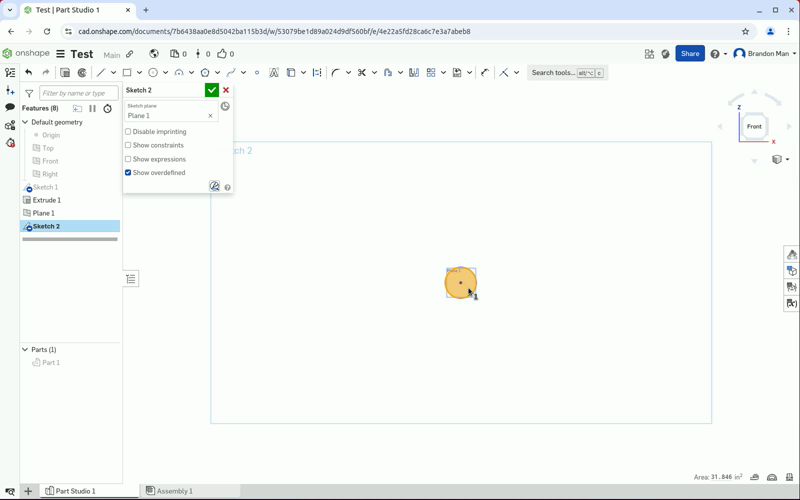
mouse_move(73, 352)
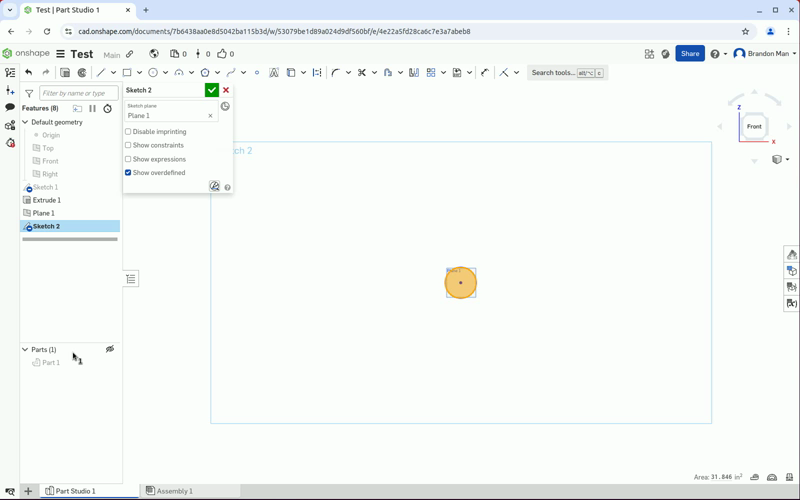
key(shift+y)
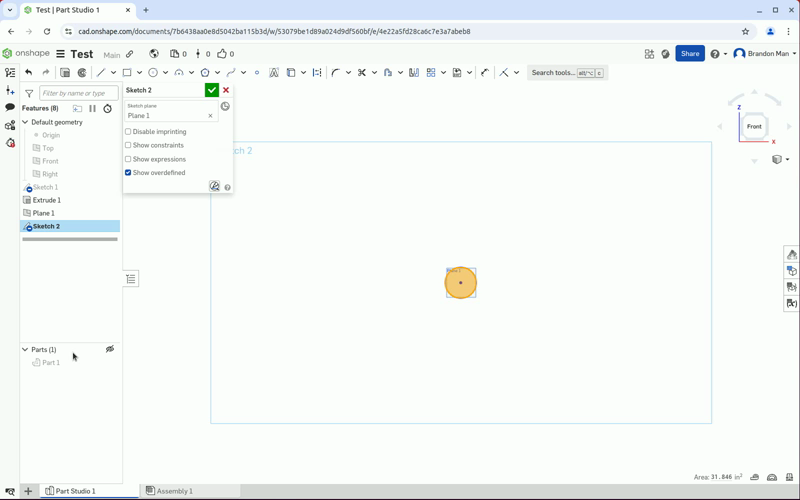
key(shift+e)
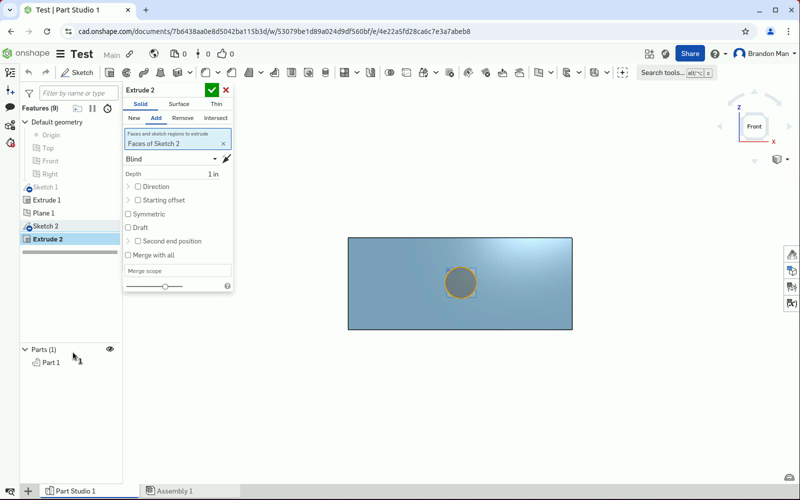
mouse_move(143, 106)
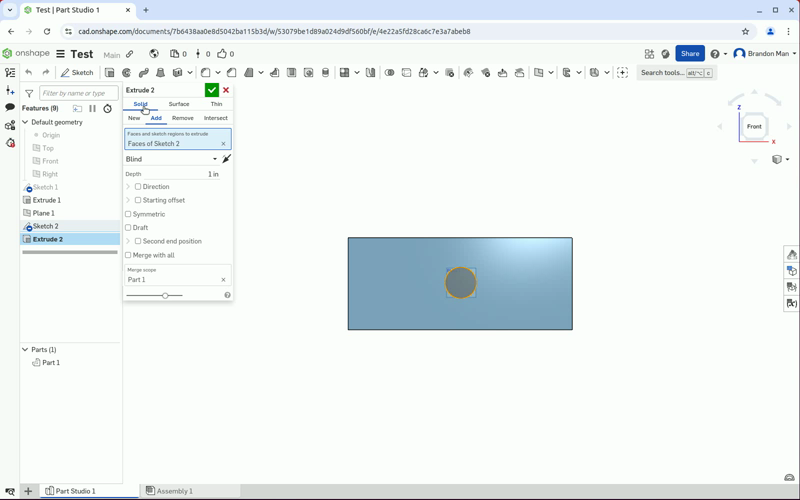
click(143, 106)
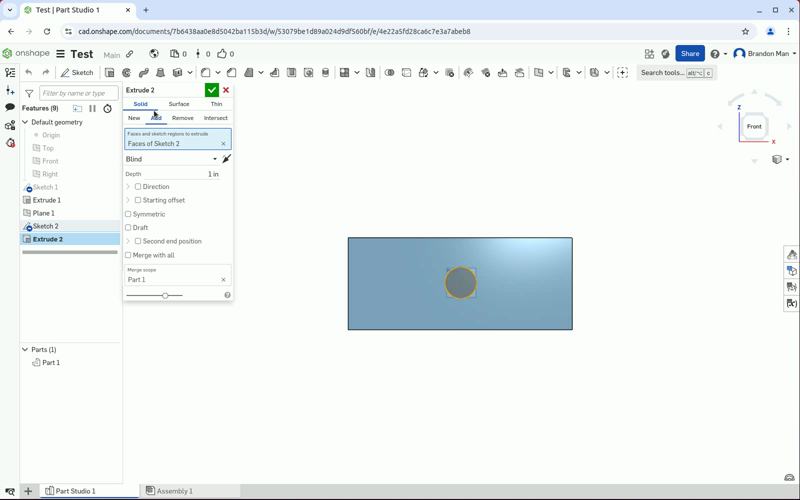
mouse_move(186, 120)
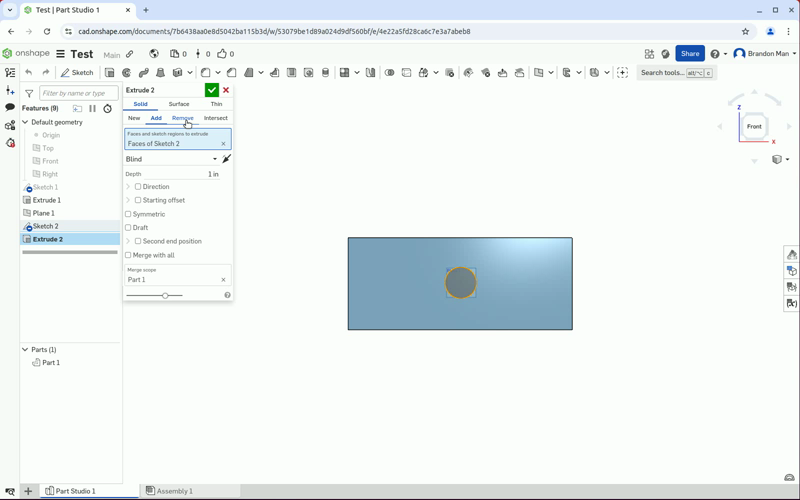
click(186, 120)
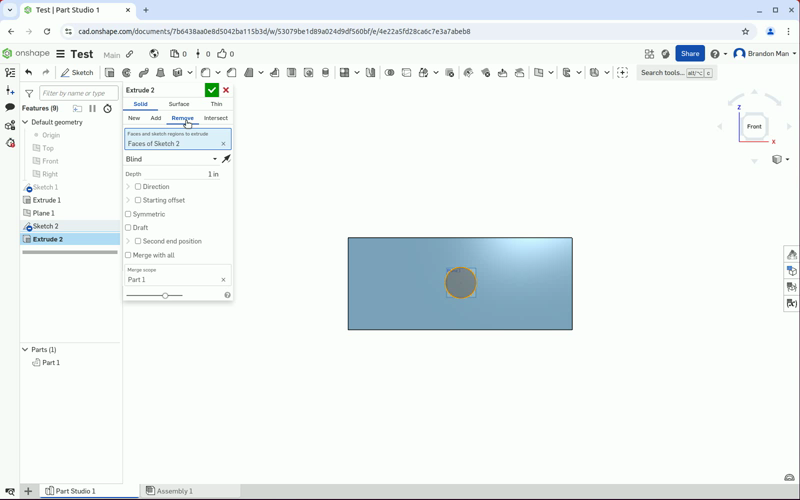
key(tab, 4)
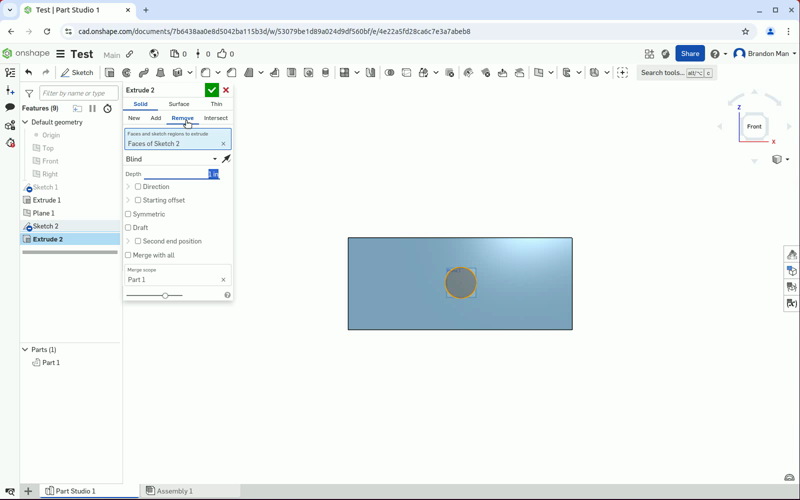
text(3.129)
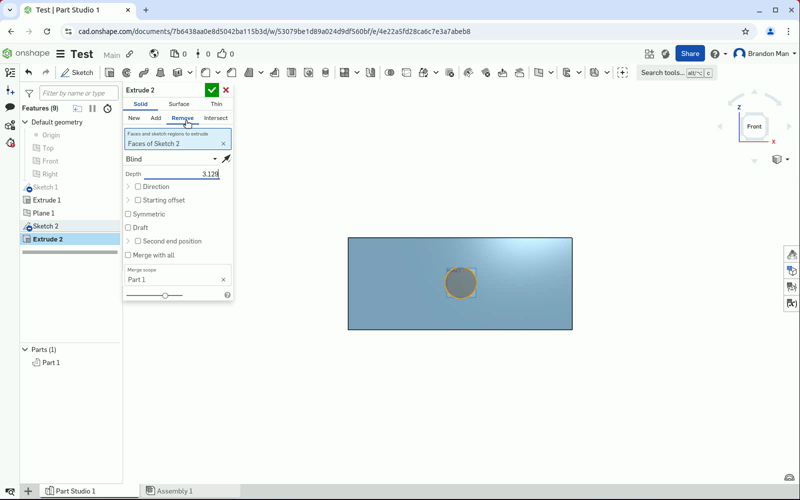
key(tab, 6)
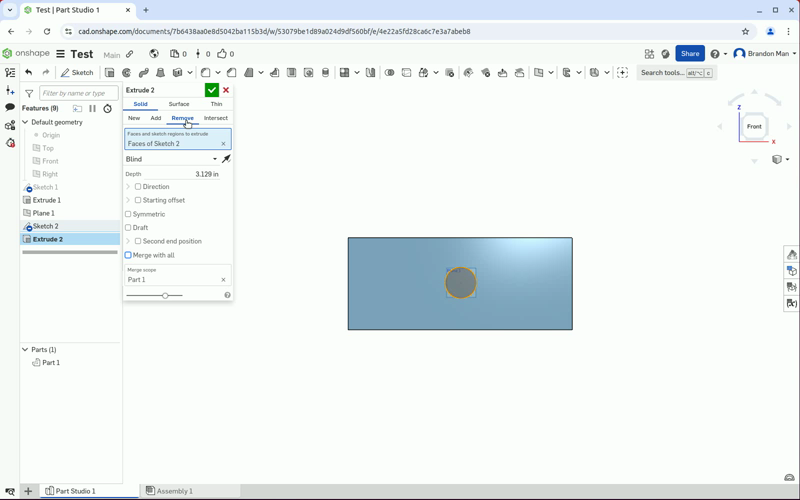
key(space)
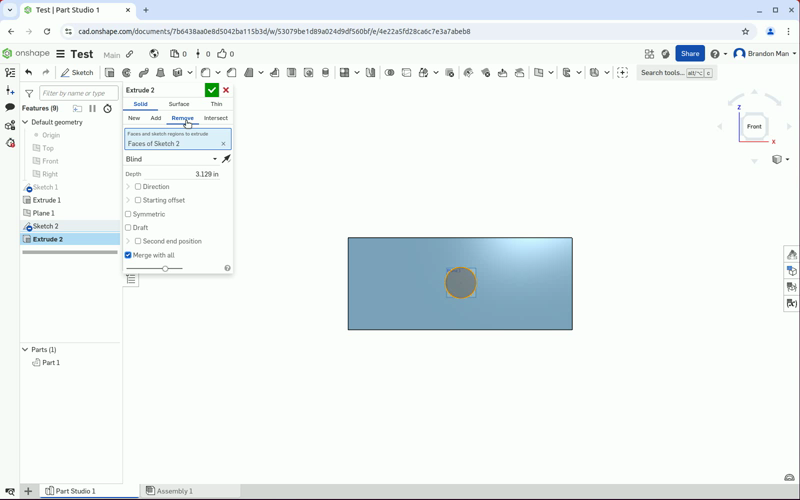
key(enter)
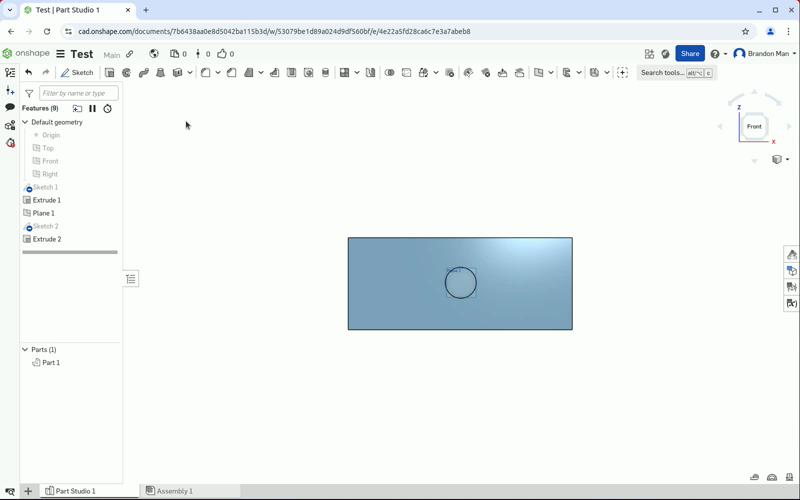
key(shift+h)
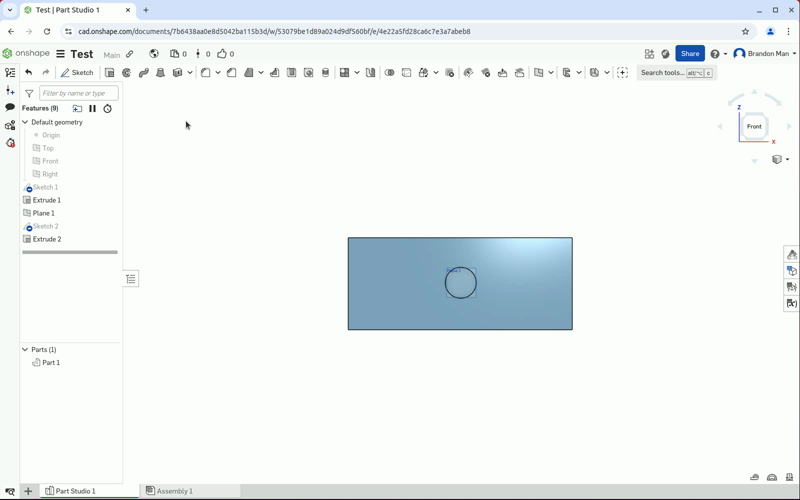
key(shift+h)
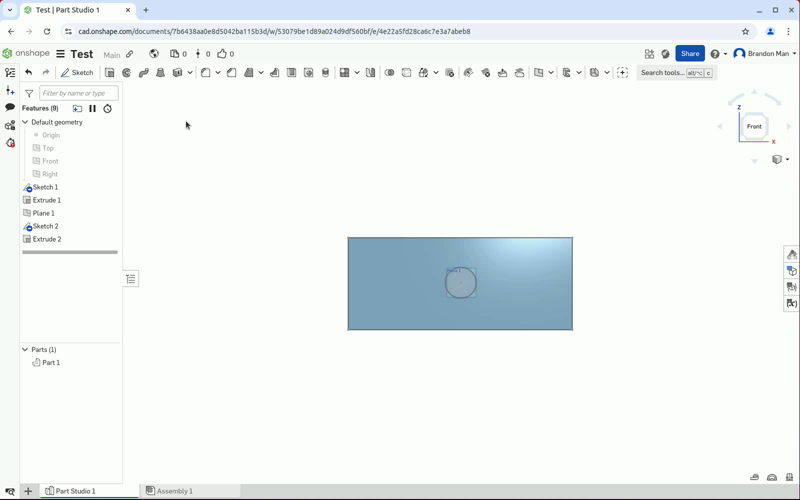
key(shift+7)
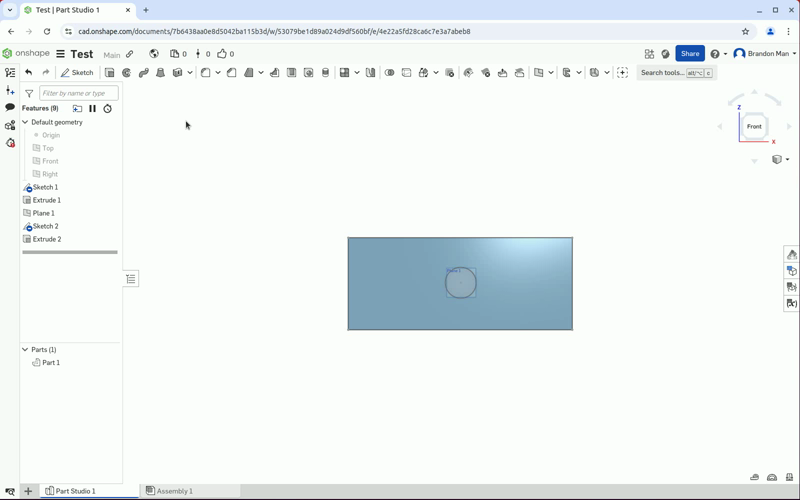
key(left, 2)
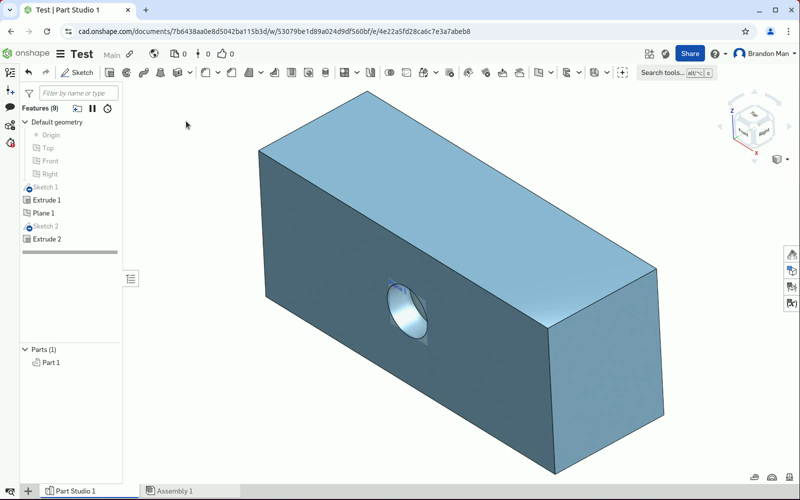
key(down, 2)
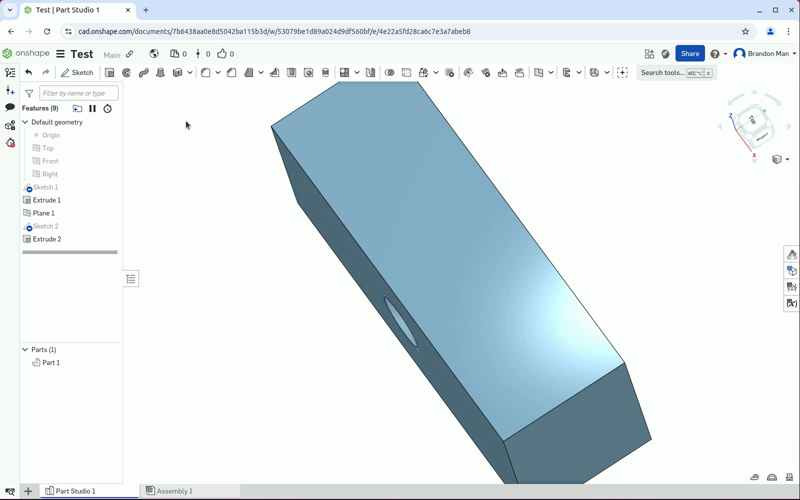
key(up, 2)
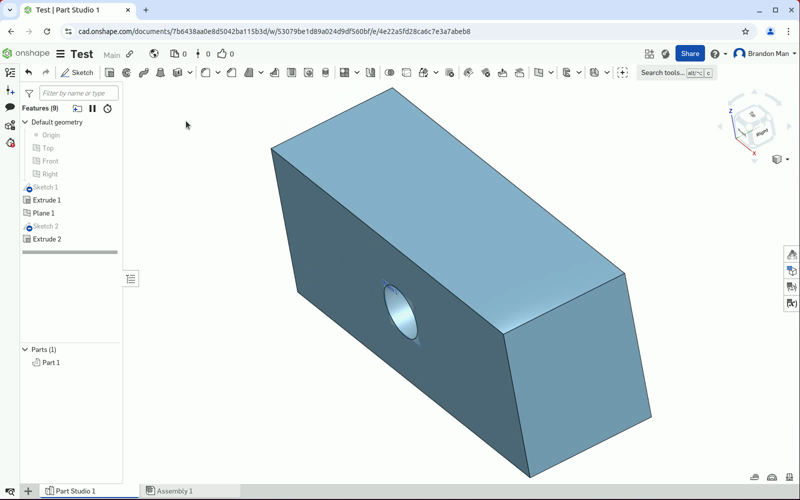
key(right, 2)
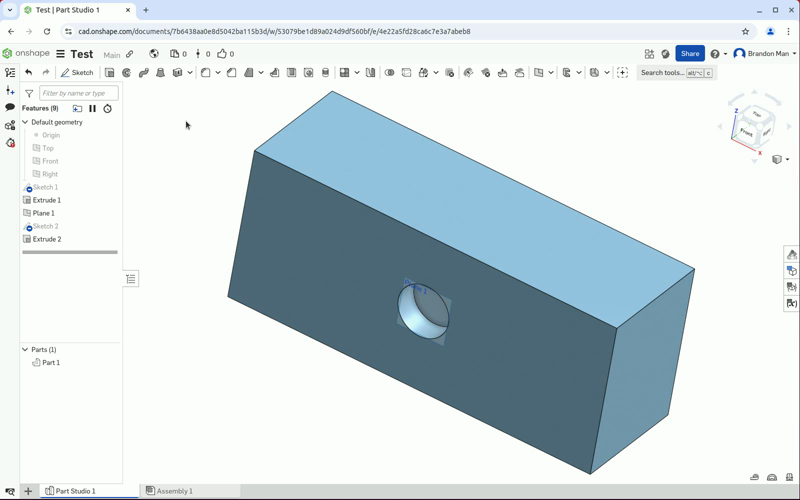
mouse_move(73, 189)
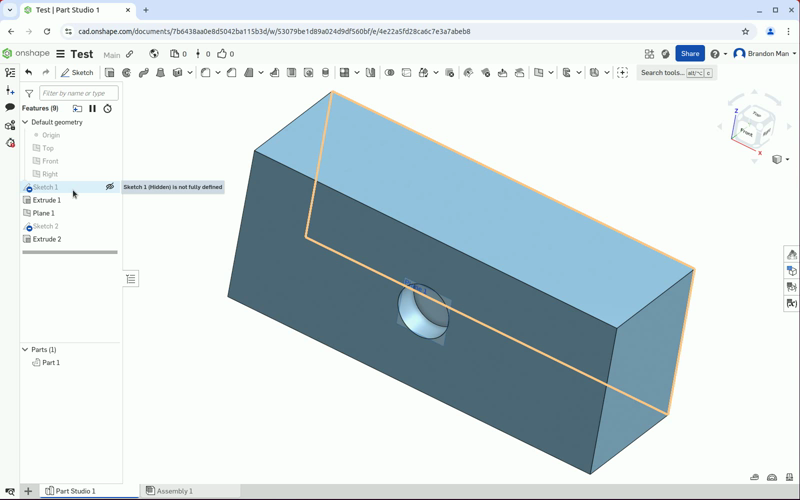
click(73, 189)